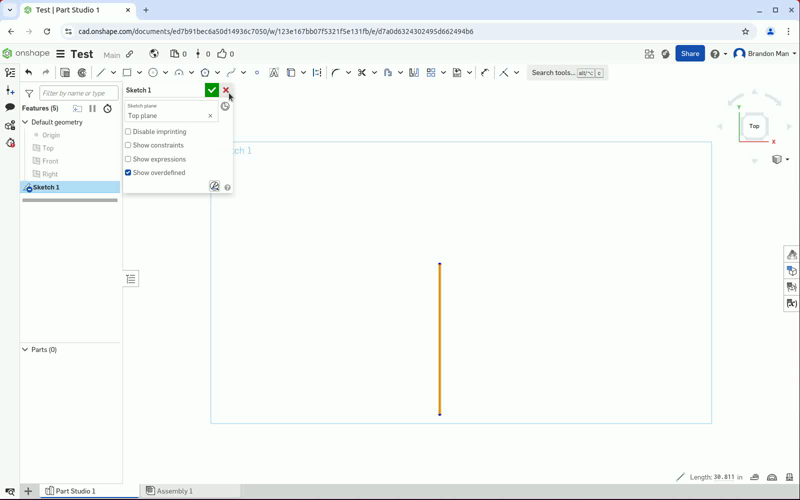
key(shift+h)
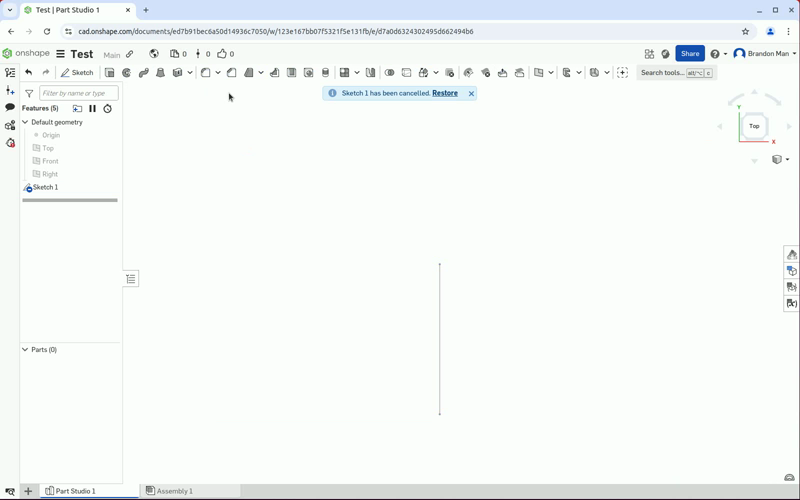
key(shift+s)
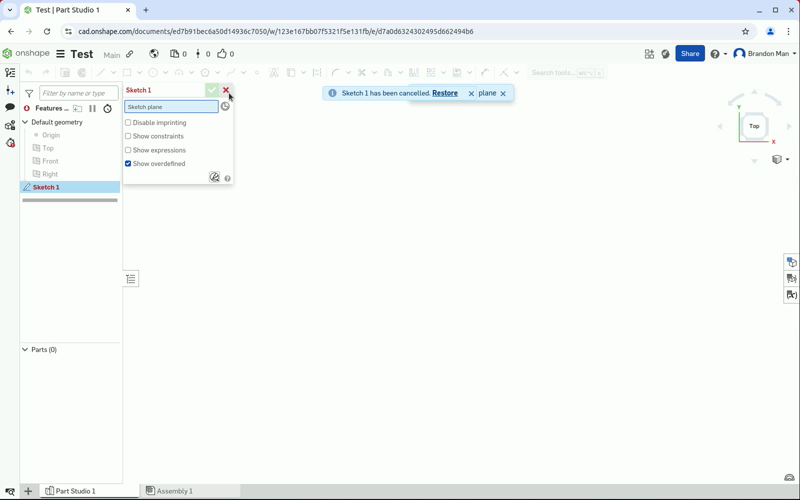
mouse_move(73, 150)
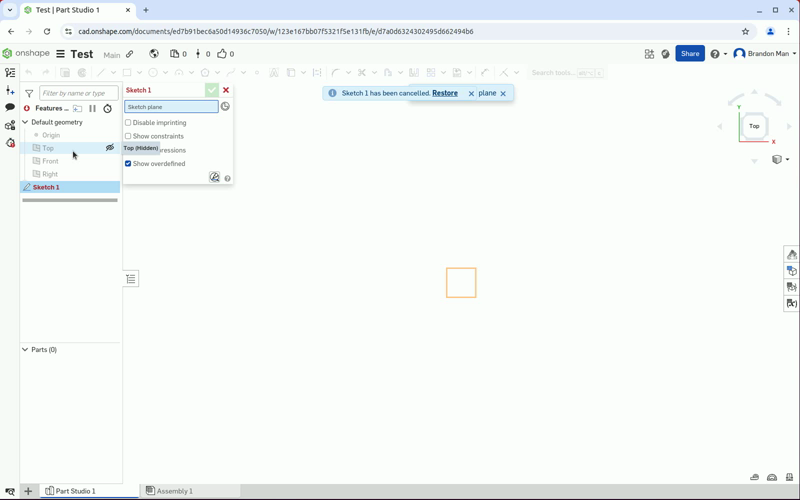
click(73, 150)
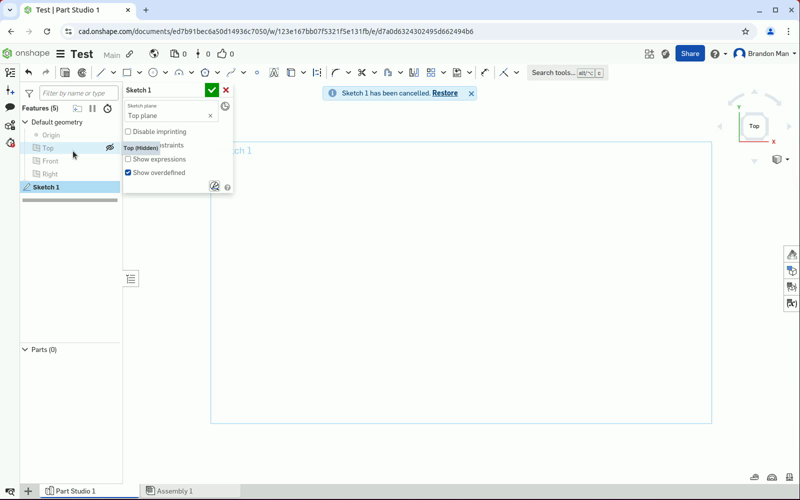
mouse_move(73, 352)
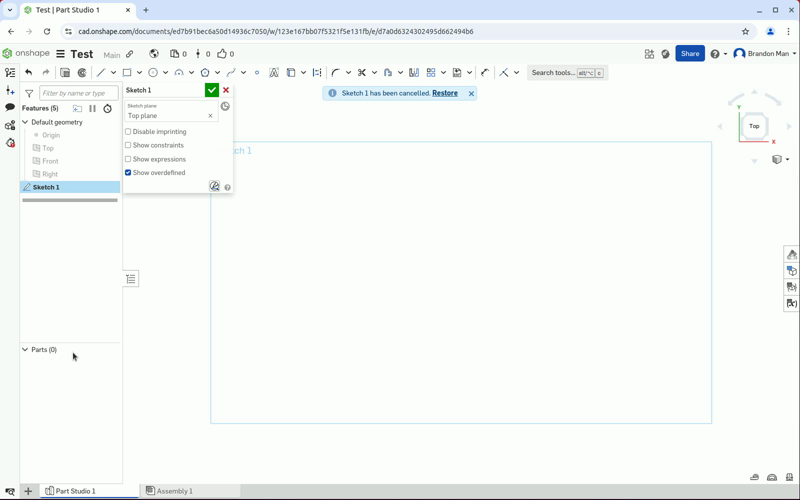
key(y)
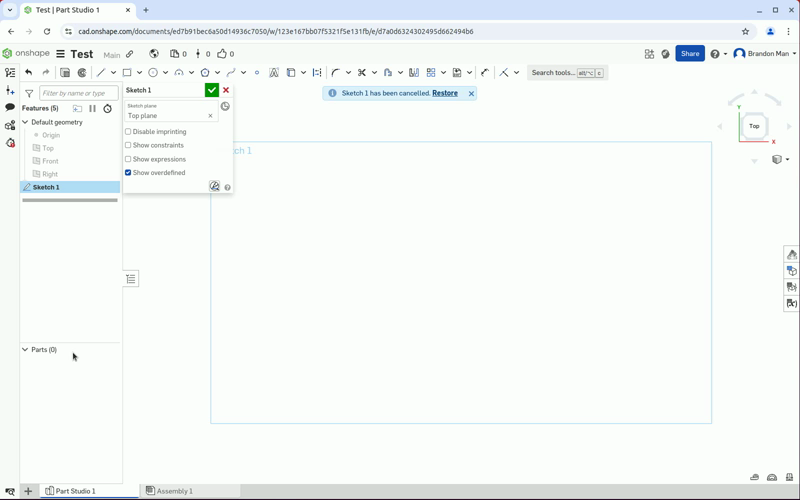
key(l)
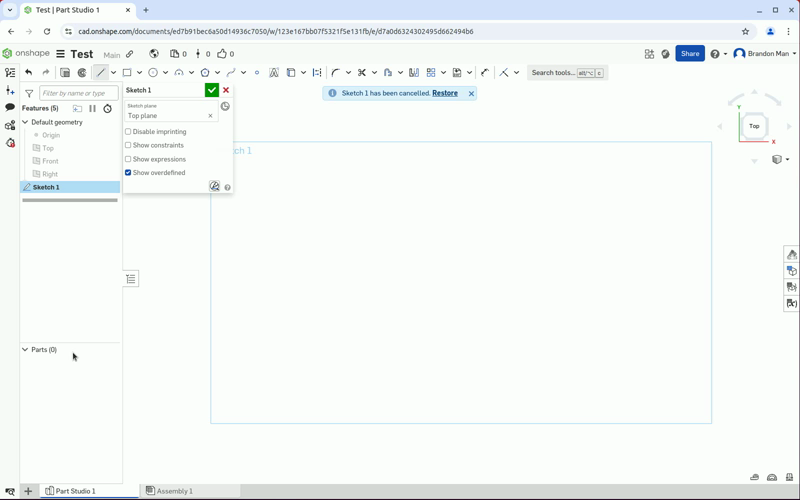
key_down(shift)
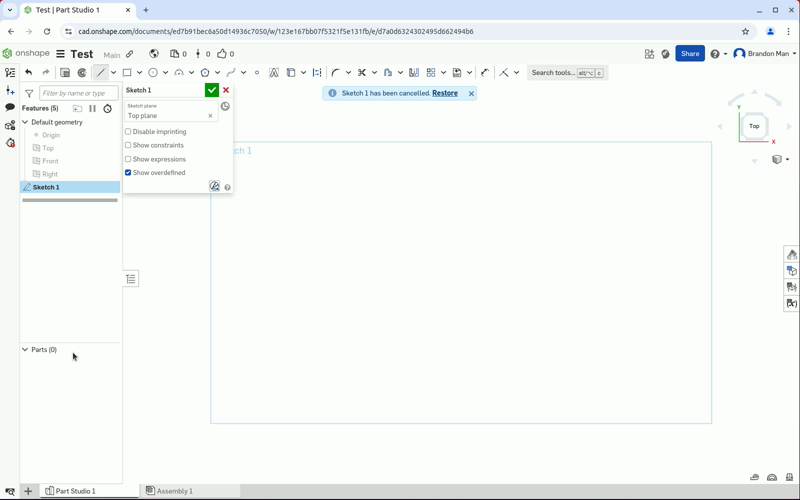
mouse_move(382, 355)
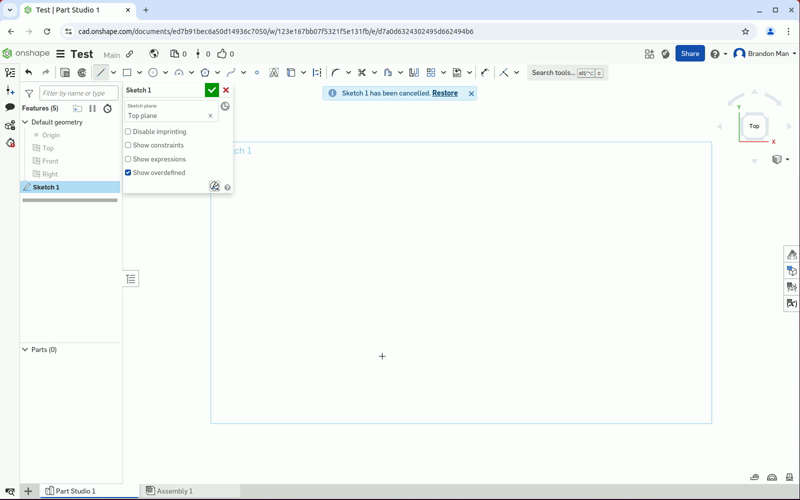
click(382, 355)
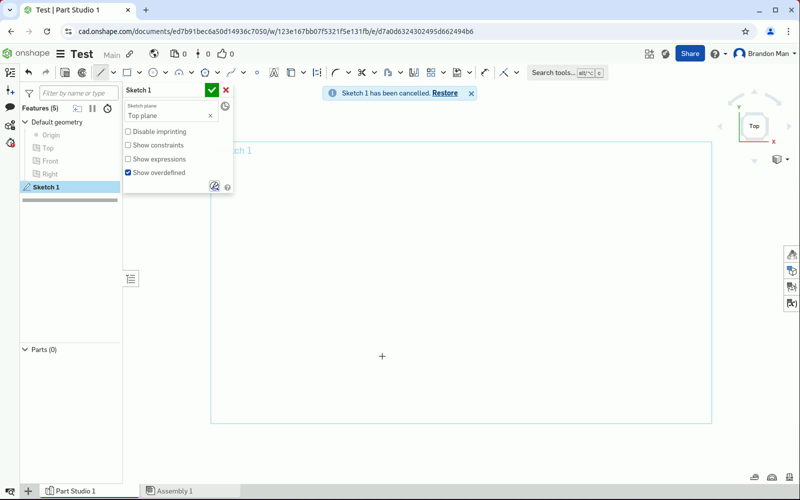
key_up(shift)
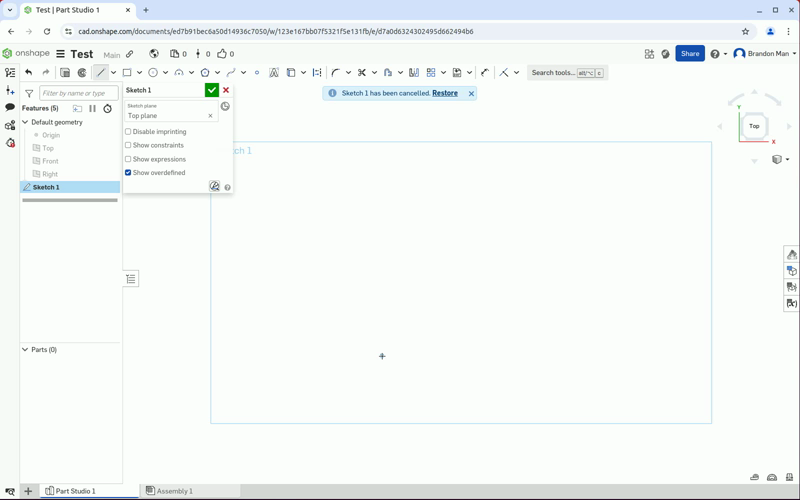
key_down(shift)
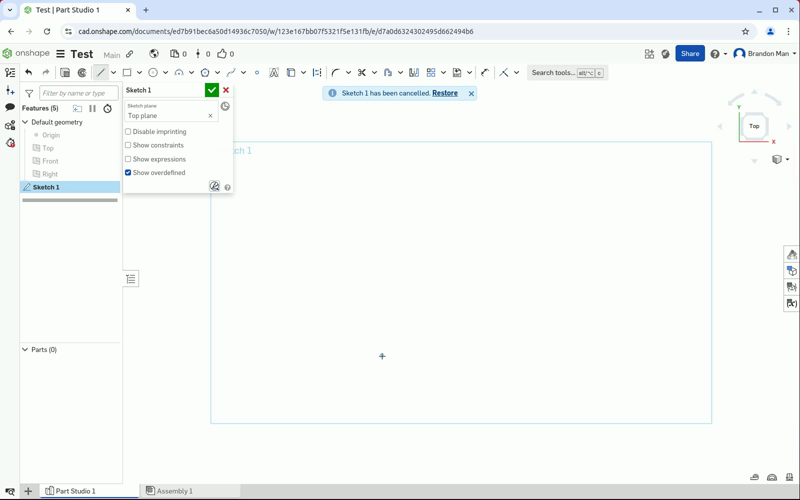
mouse_move(444, 355)
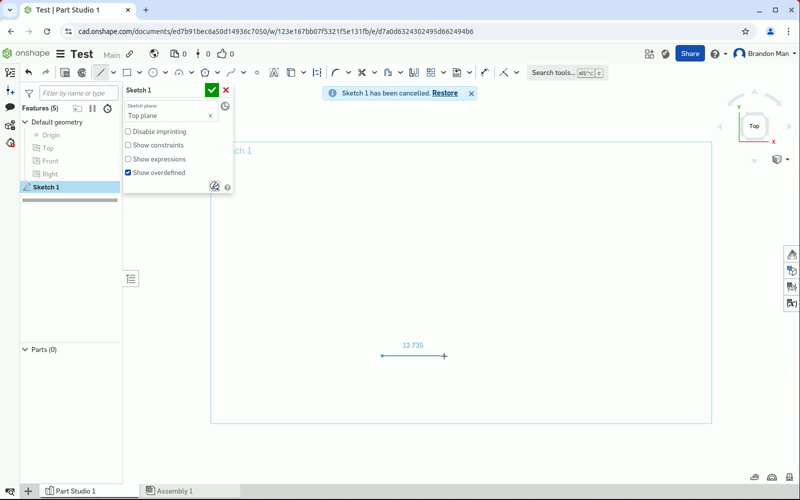
click(444, 355)
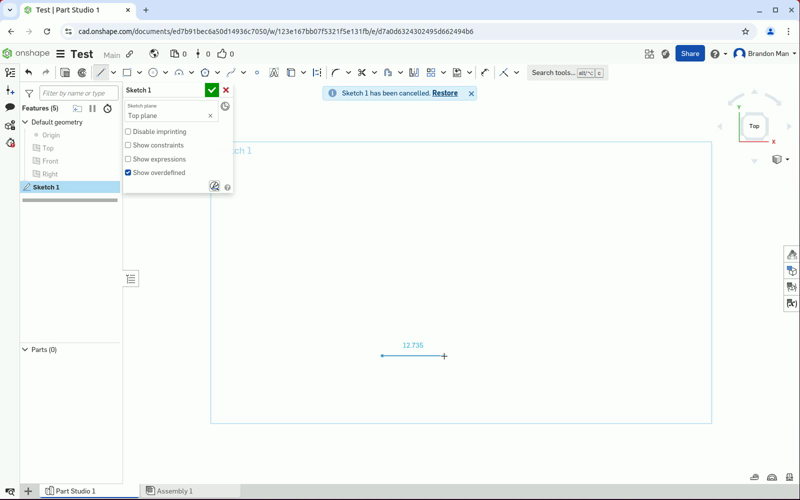
key_up(shift)
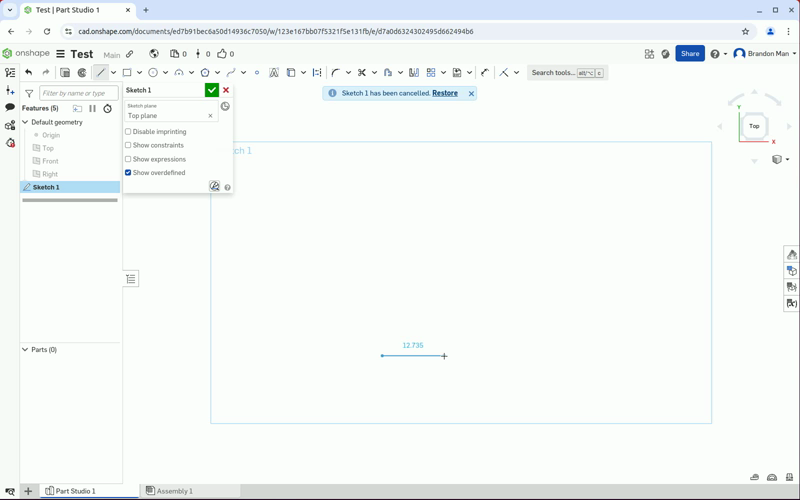
key_down(shift)
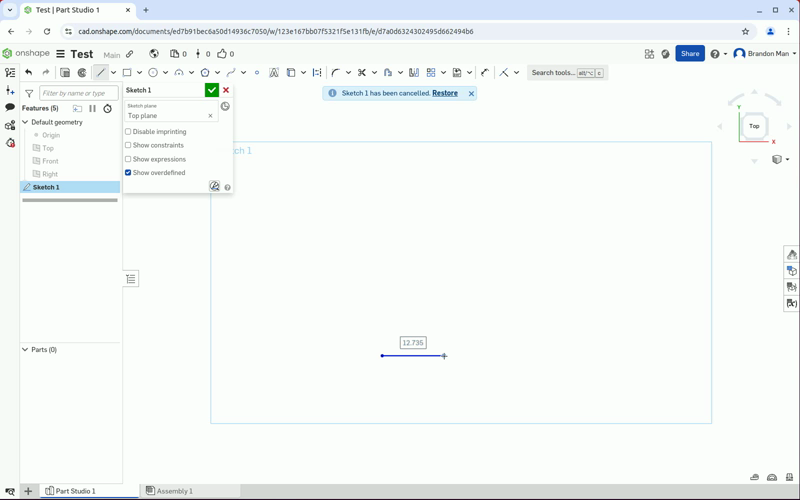
mouse_move(444, 234)
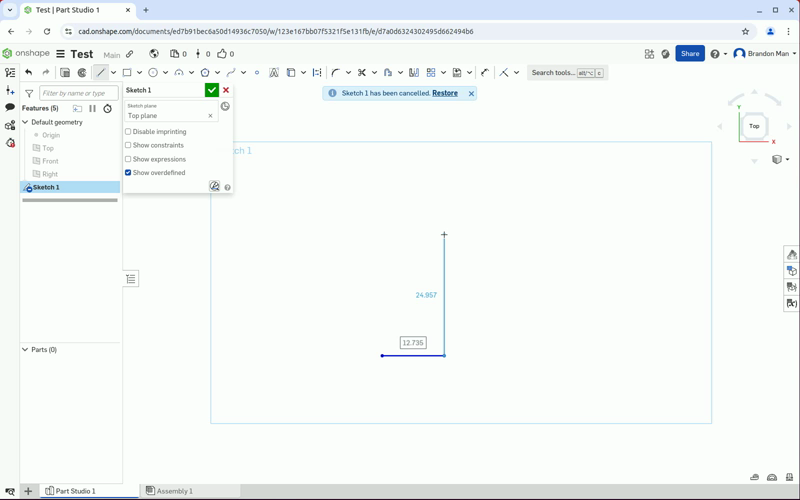
click(444, 234)
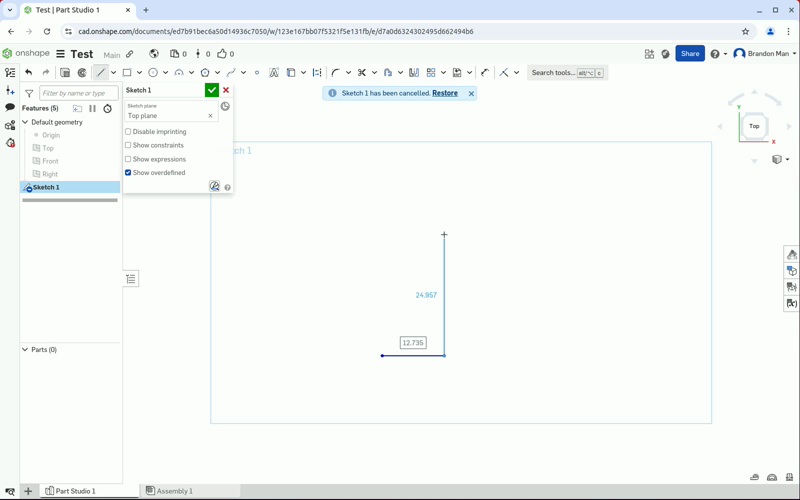
key_up(shift)
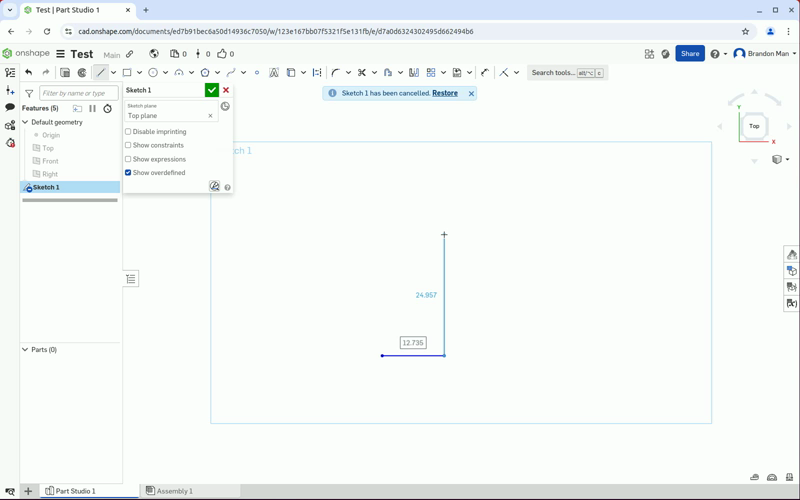
key_down(shift)
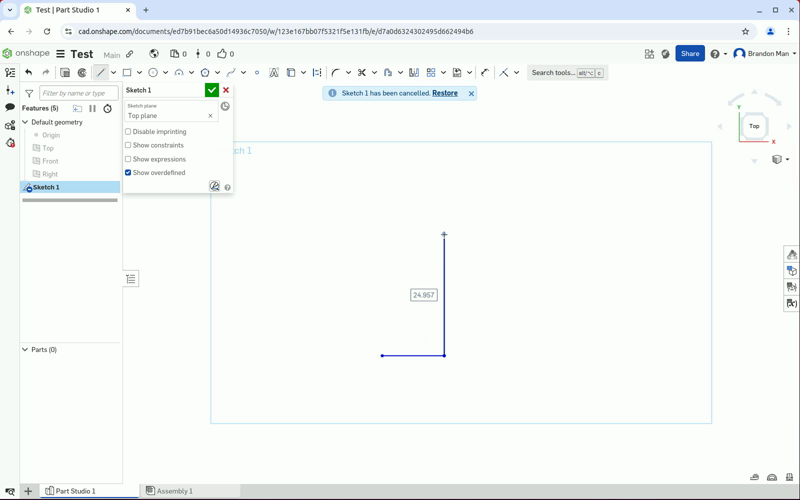
mouse_move(528, 234)
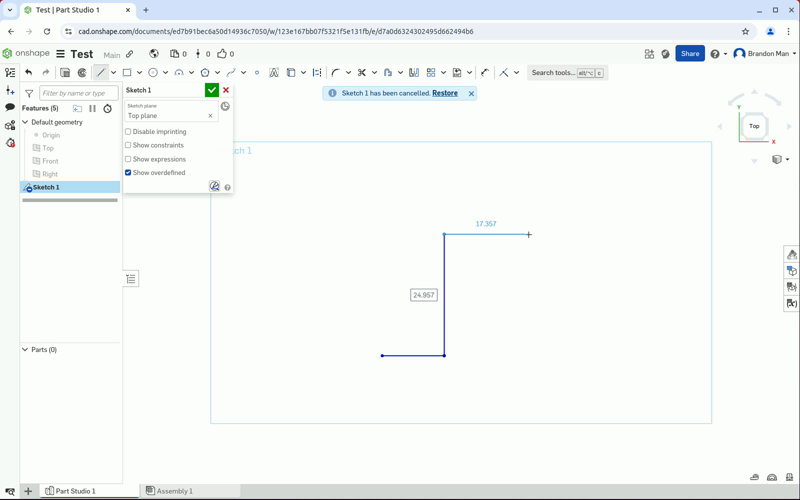
click(528, 234)
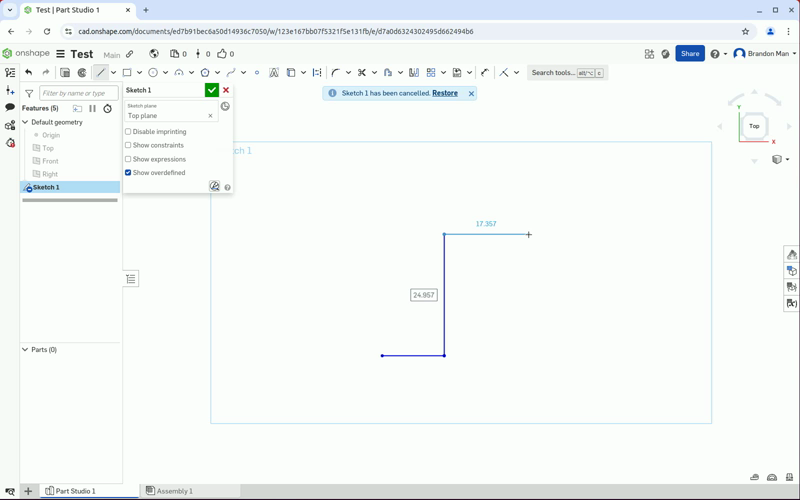
key_up(shift)
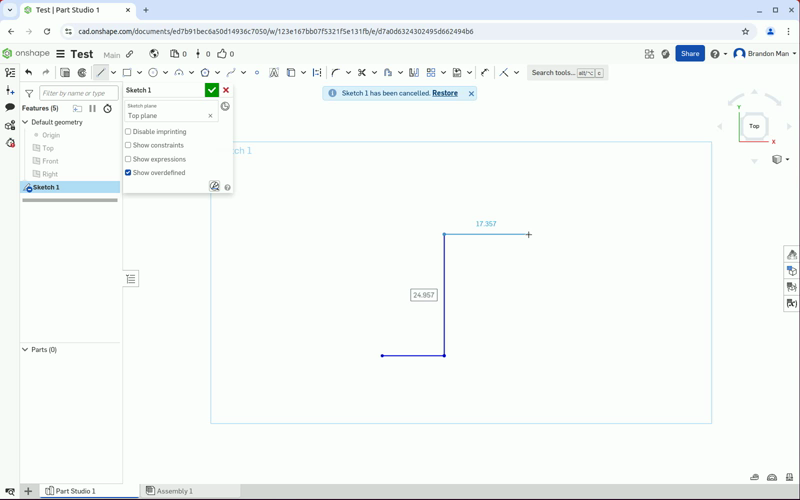
key_down(shift)
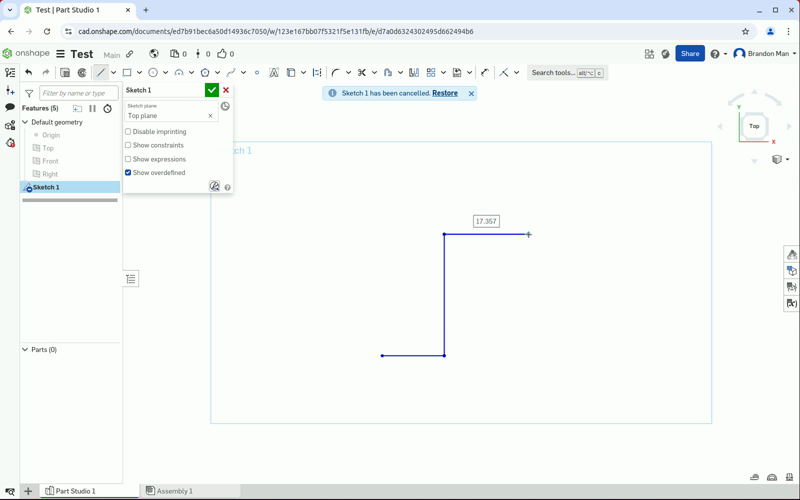
mouse_move(528, 172)
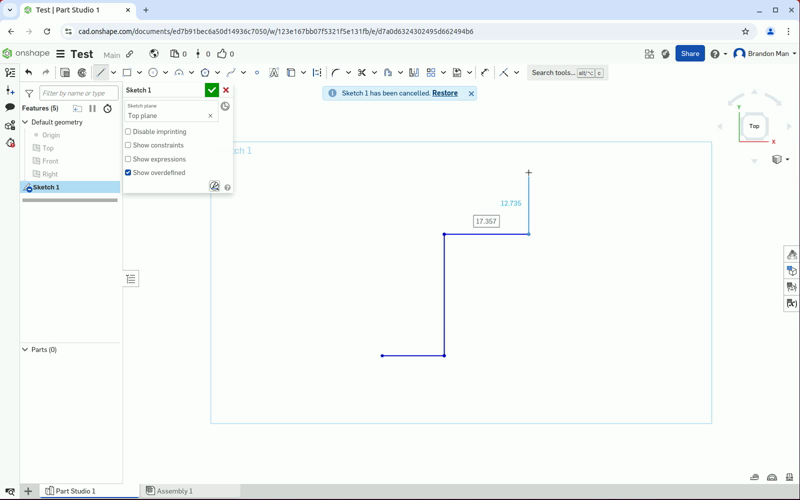
click(528, 172)
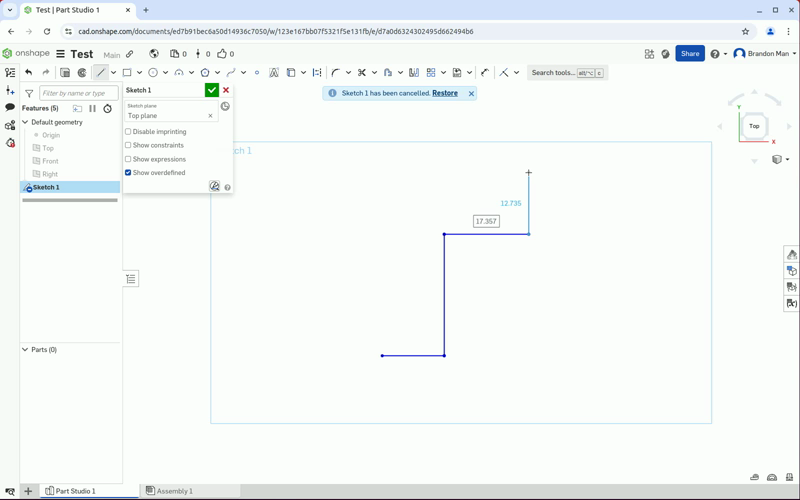
key_up(shift)
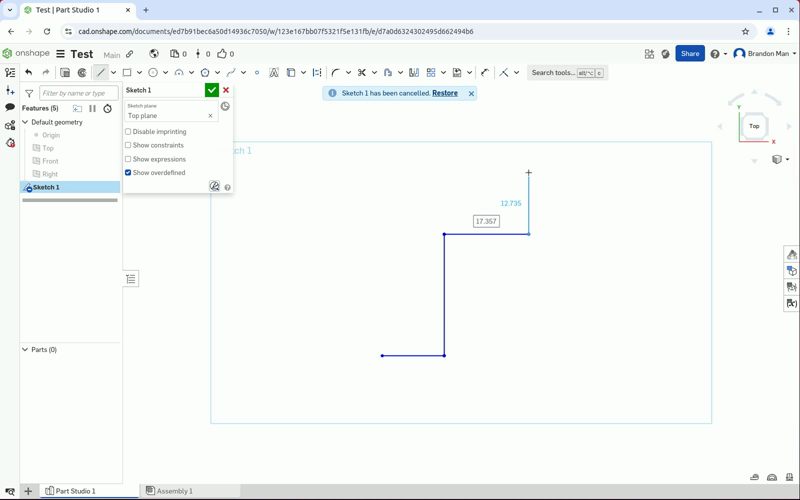
key_down(shift)
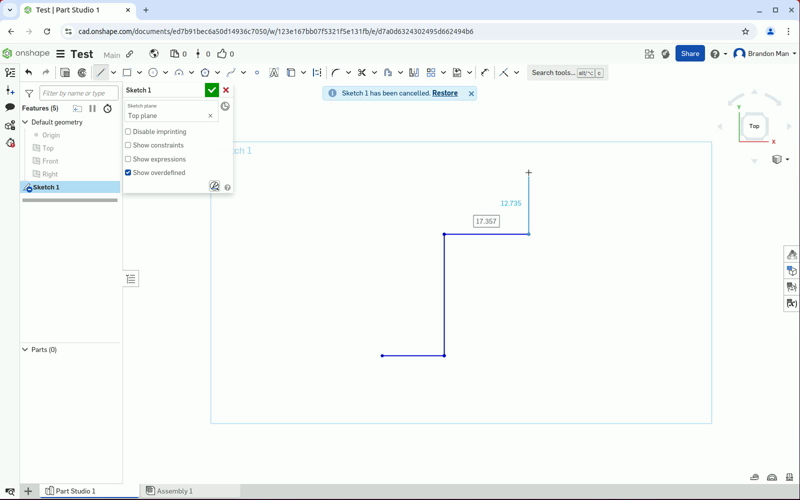
mouse_move(444, 172)
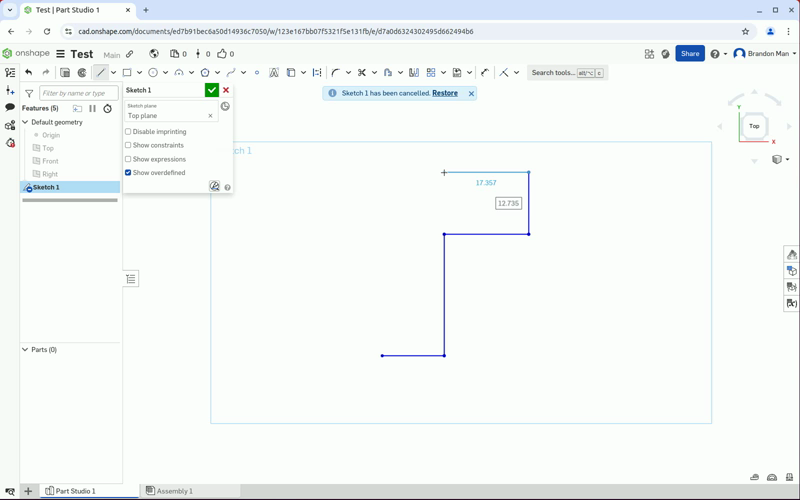
click(444, 172)
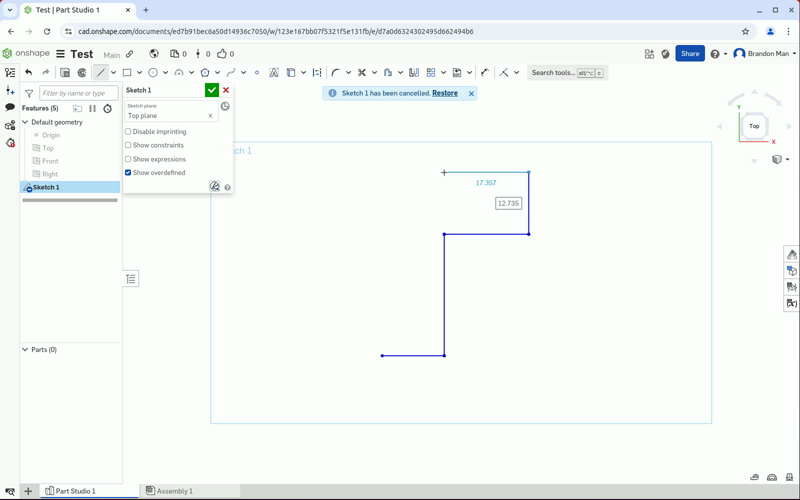
key_up(shift)
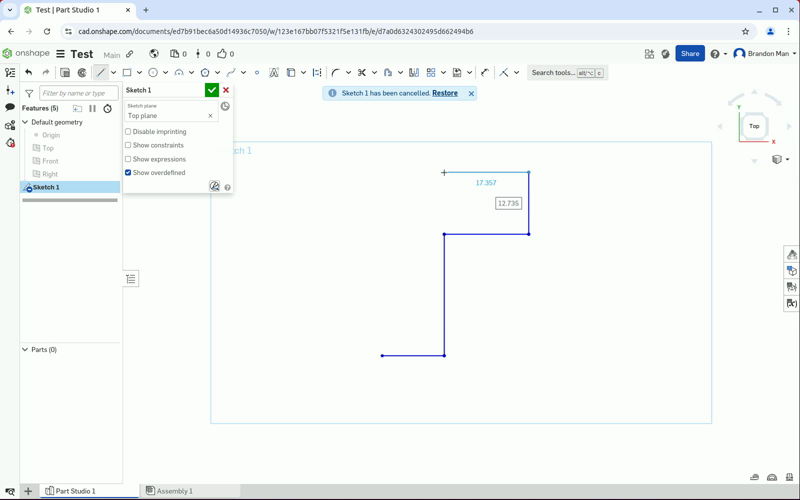
key_down(shift)
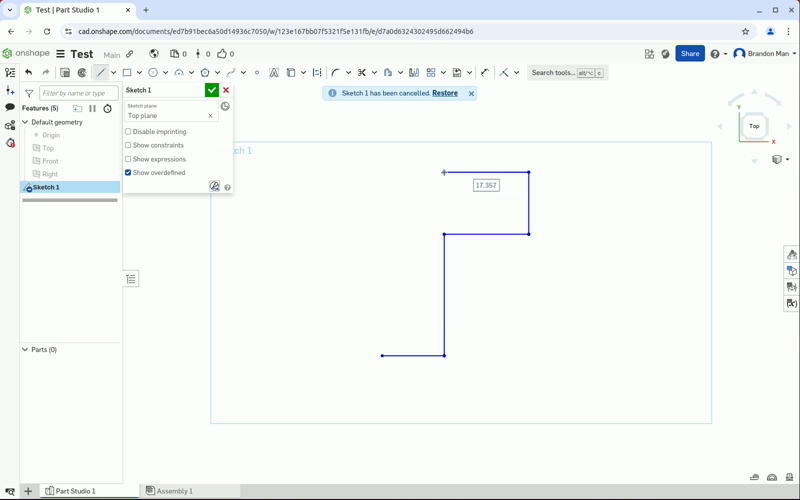
mouse_move(382, 172)
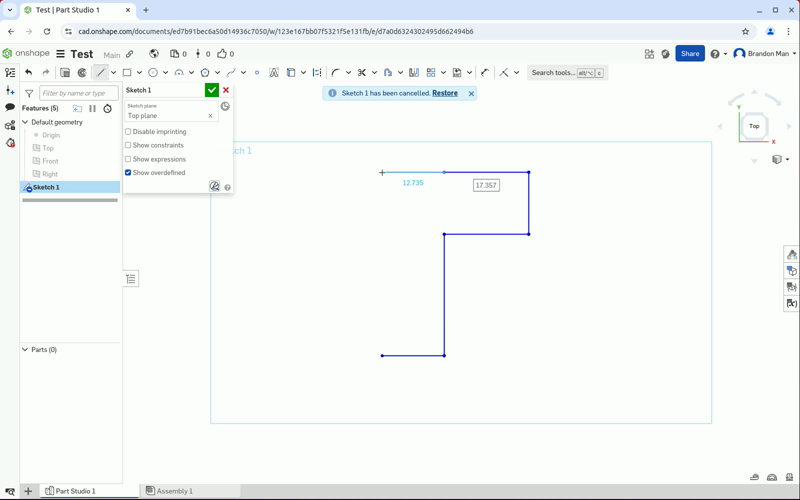
click(382, 172)
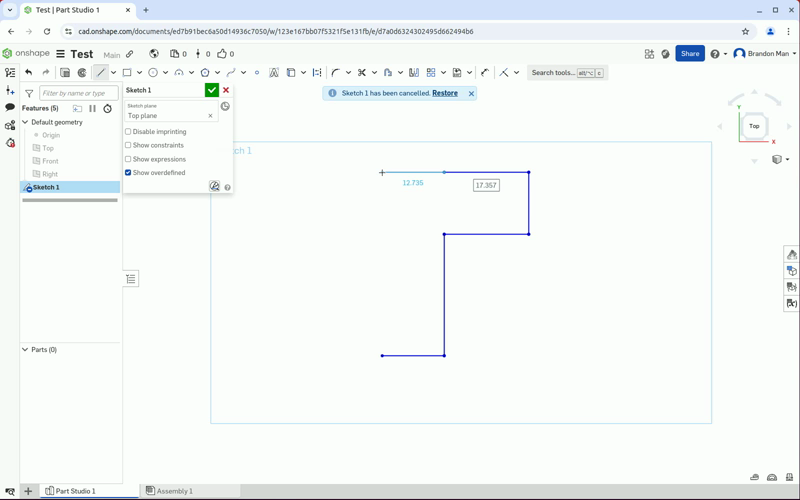
key_up(shift)
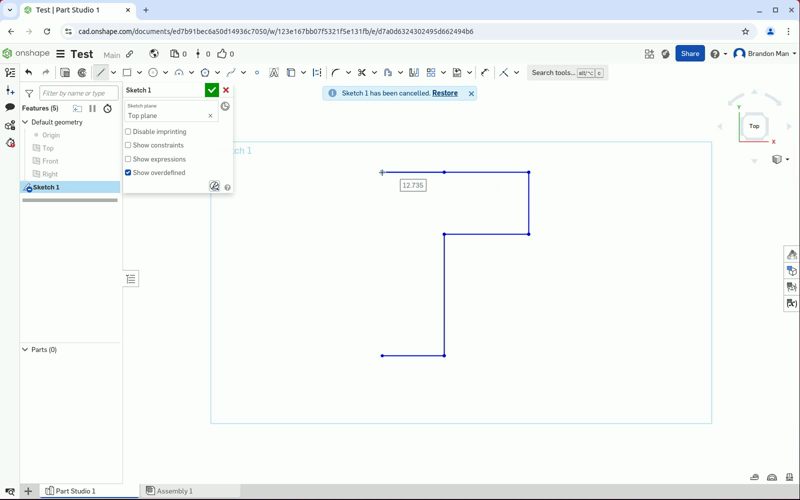
key_down(shift)
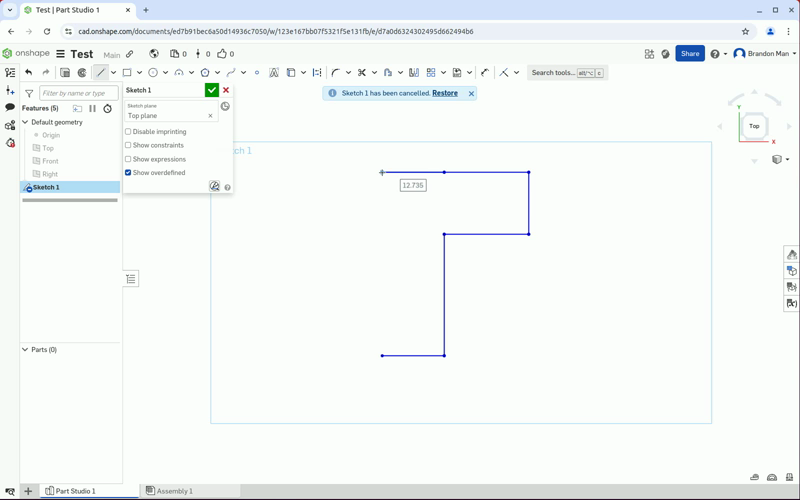
mouse_move(382, 355)
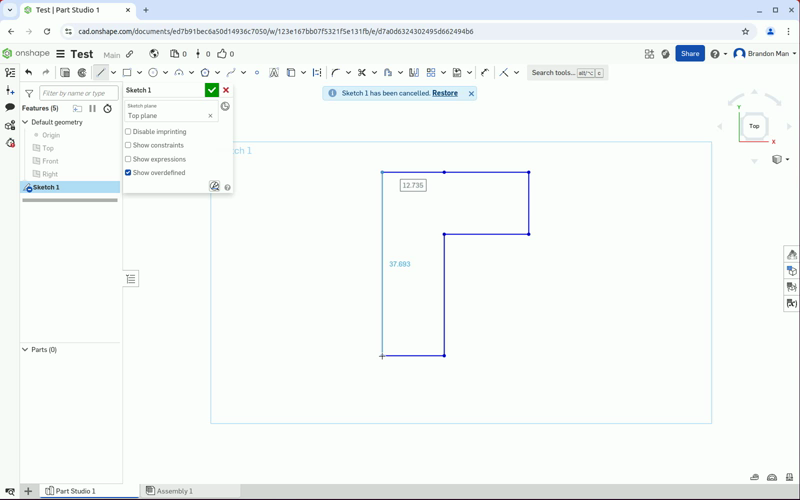
key_up(shift)
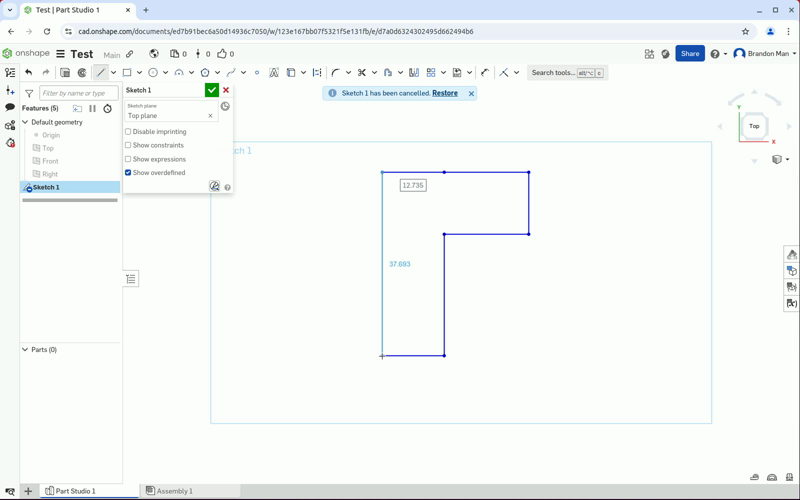
click(382, 355)
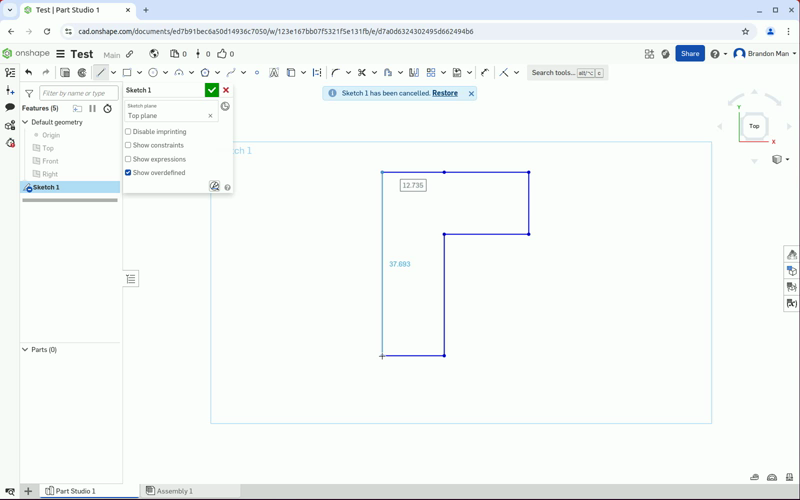
key(esc)
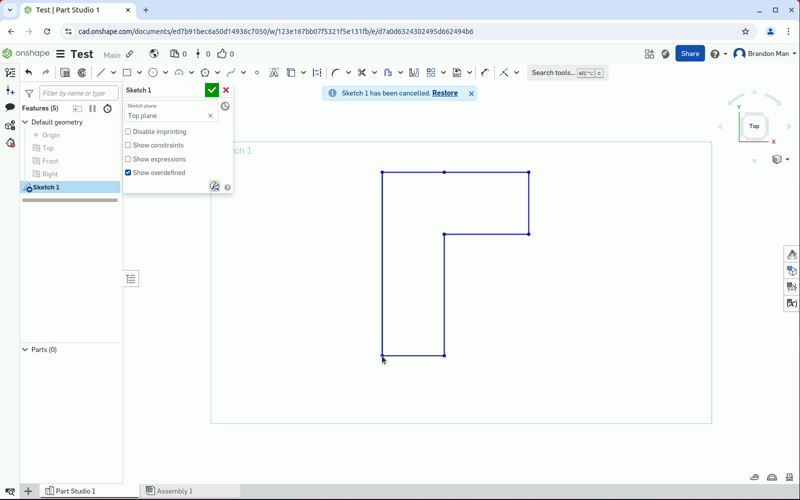
mouse_move(400, 211)
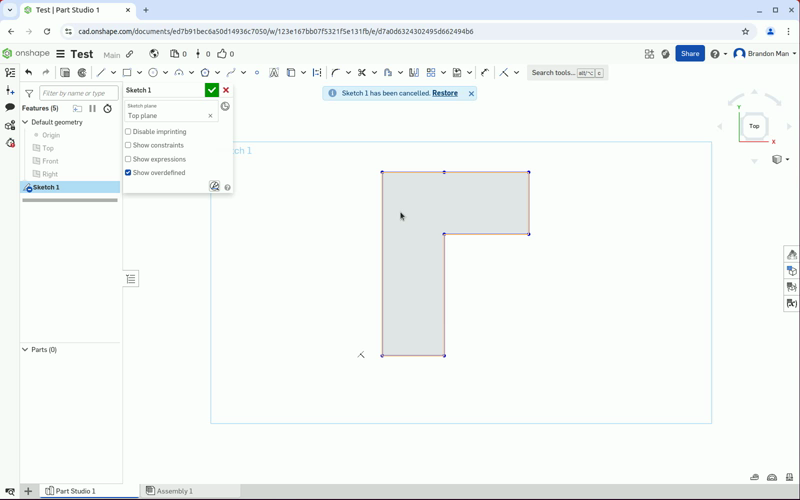
click(400, 211)
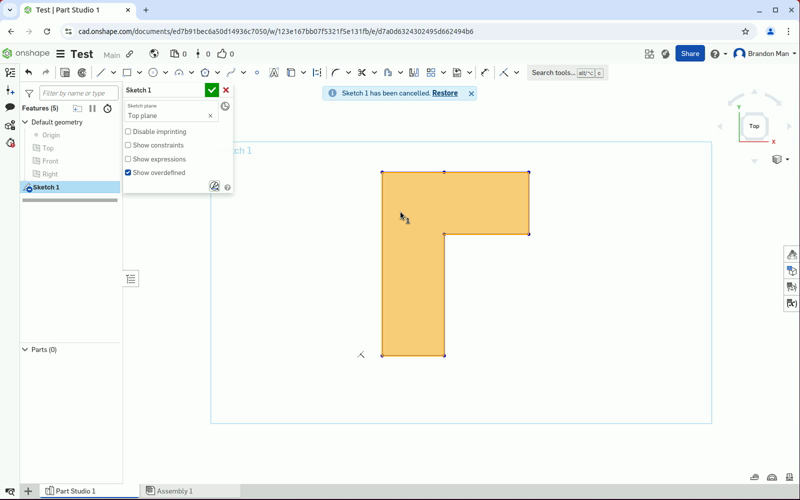
mouse_move(73, 352)
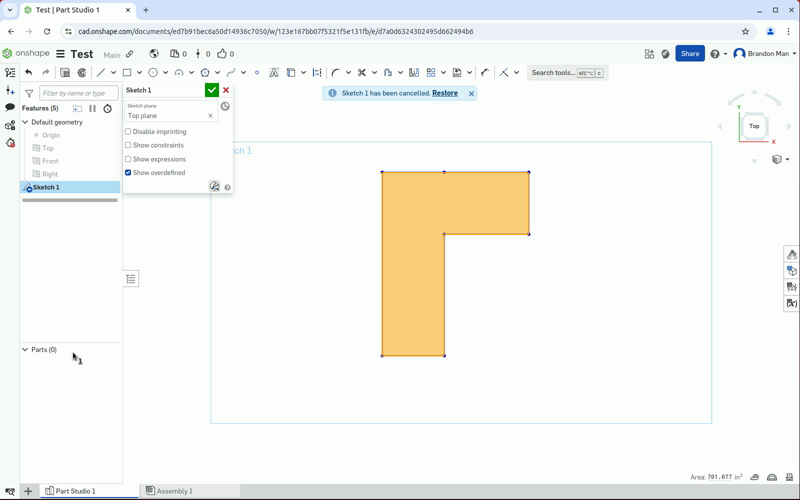
key(shift+y)
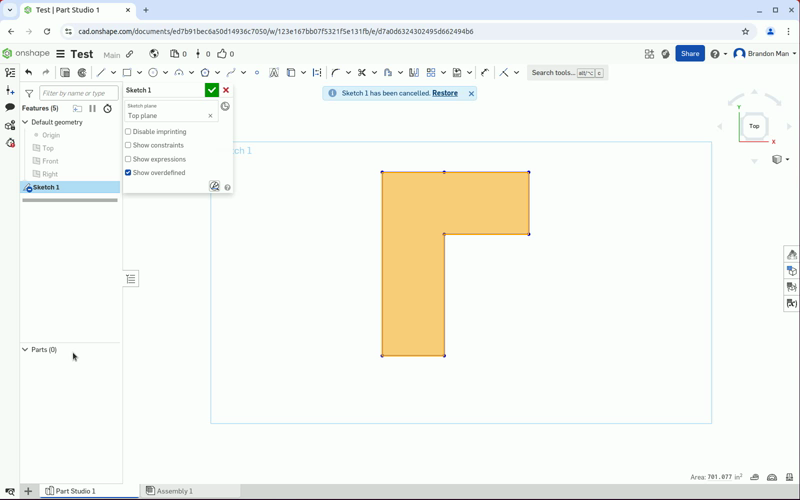
key(shift+e)
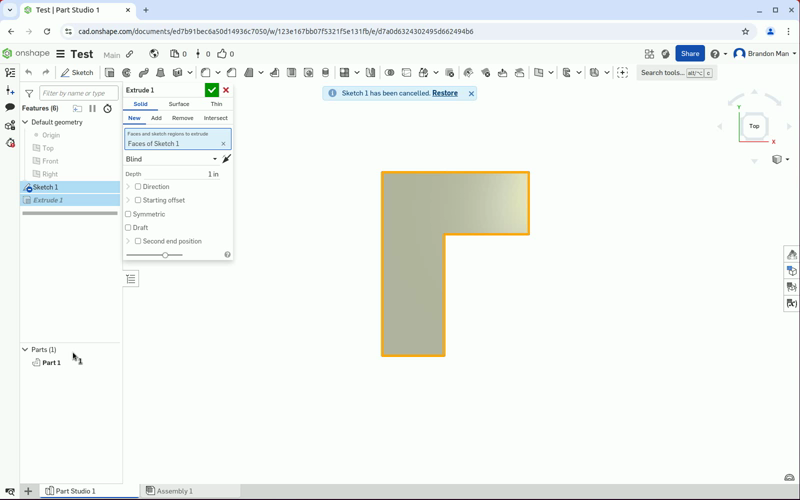
mouse_move(143, 106)
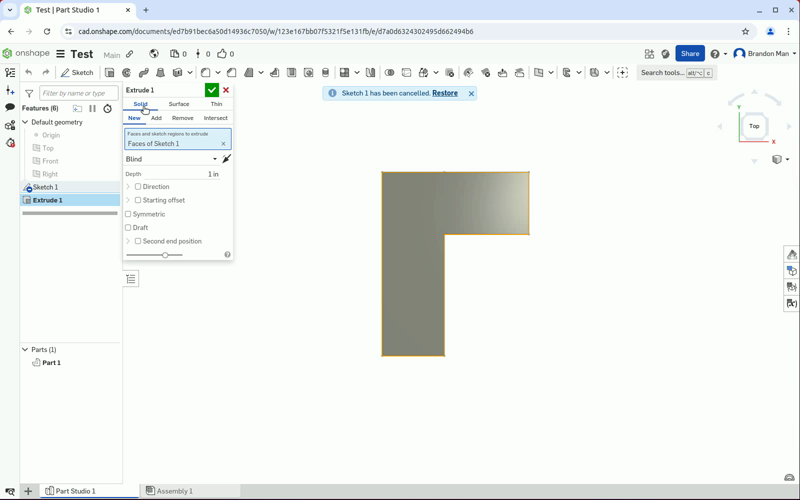
click(143, 106)
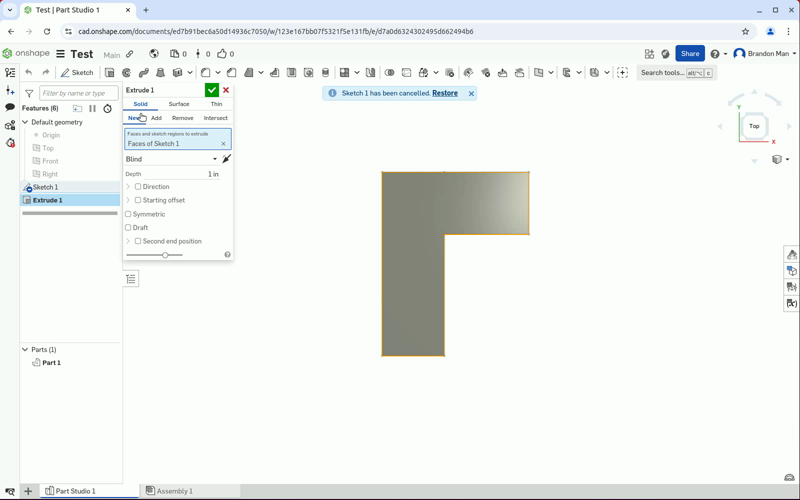
mouse_move(137, 120)
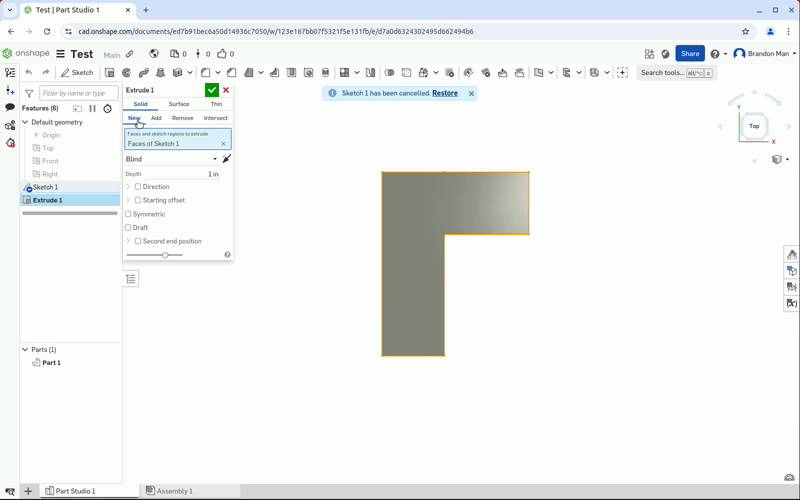
click(137, 120)
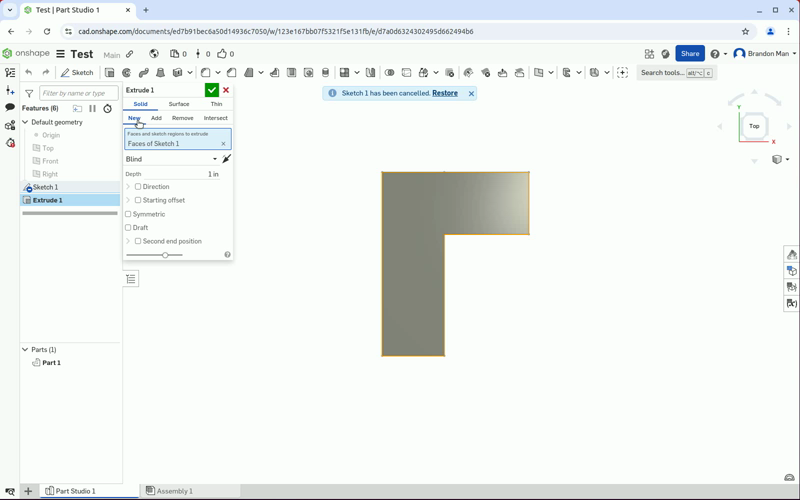
key(tab, 4)
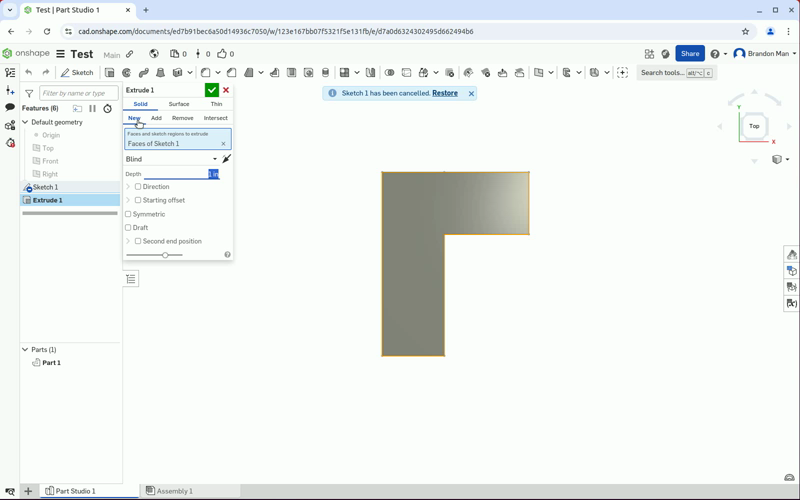
text(0.481)
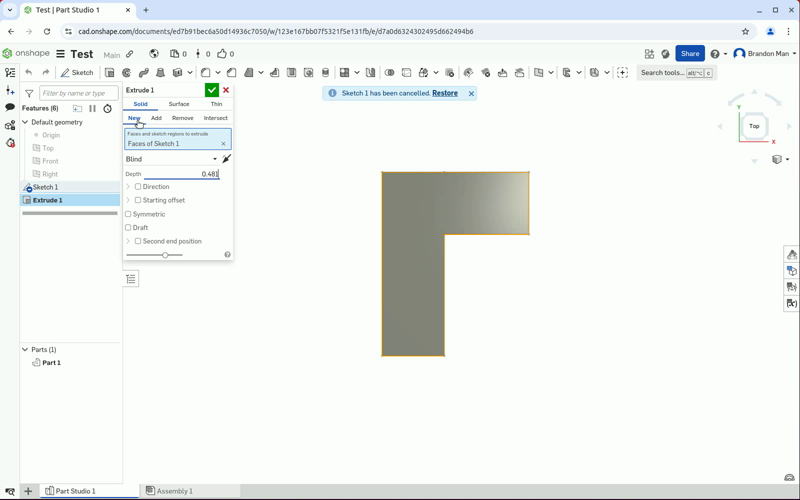
key(enter)
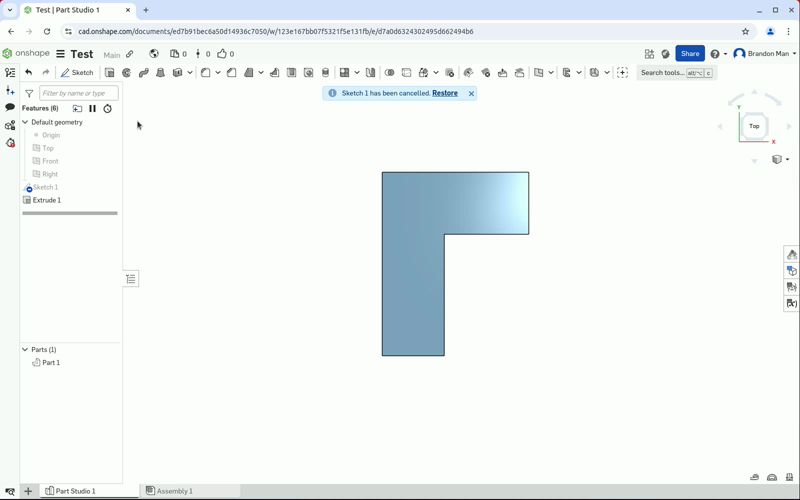
key(shift+h)
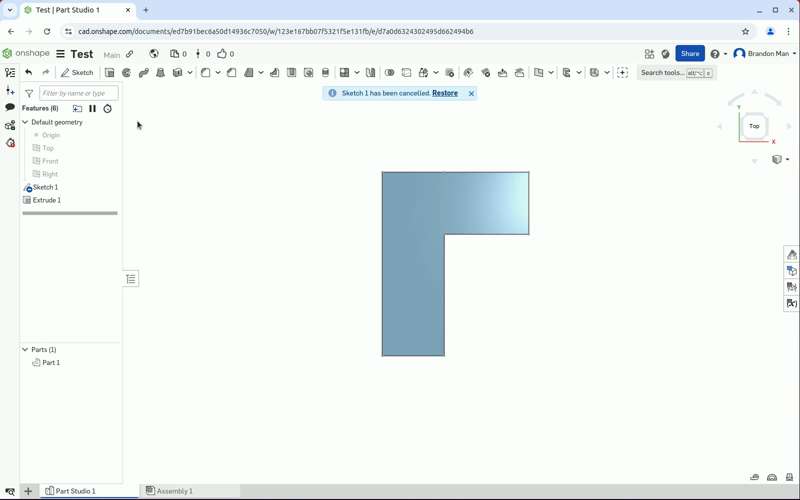
key(shift+h)
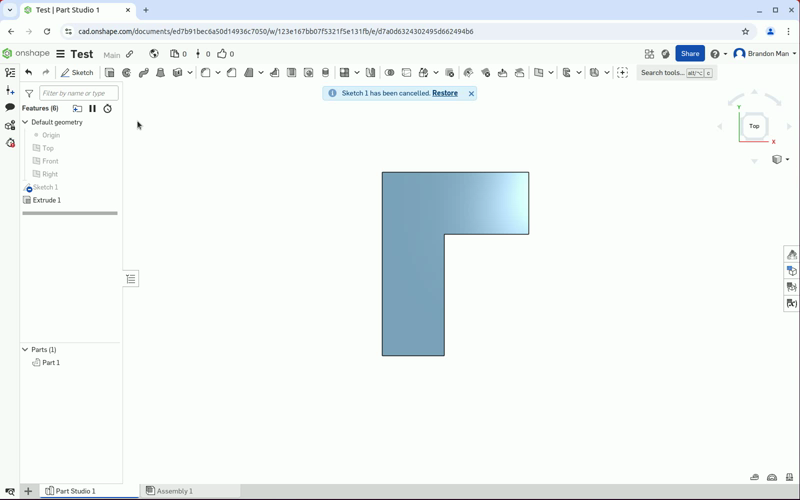
mouse_move(73, 189)
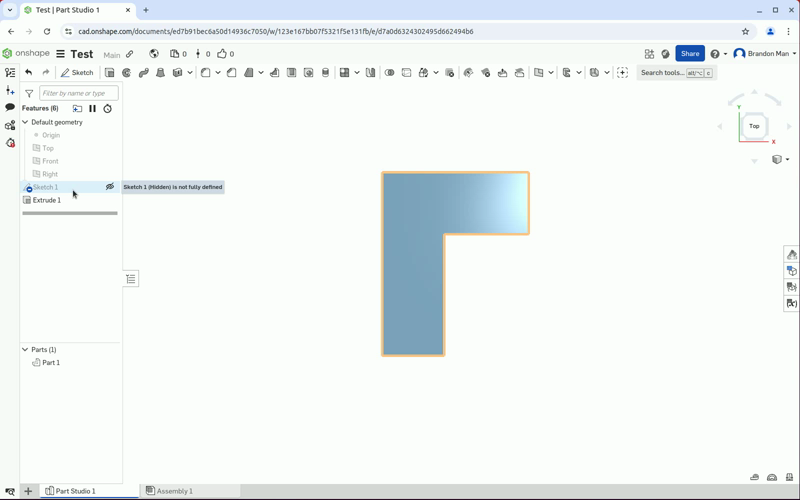
click(73, 189)
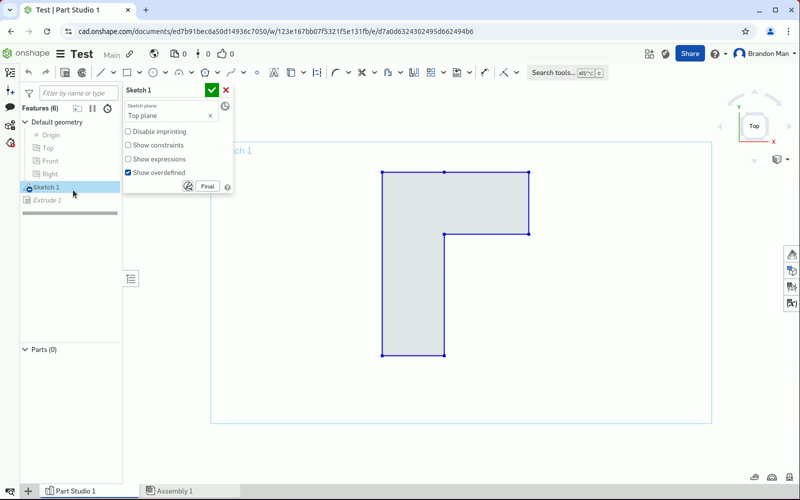
mouse_move(229, 92)
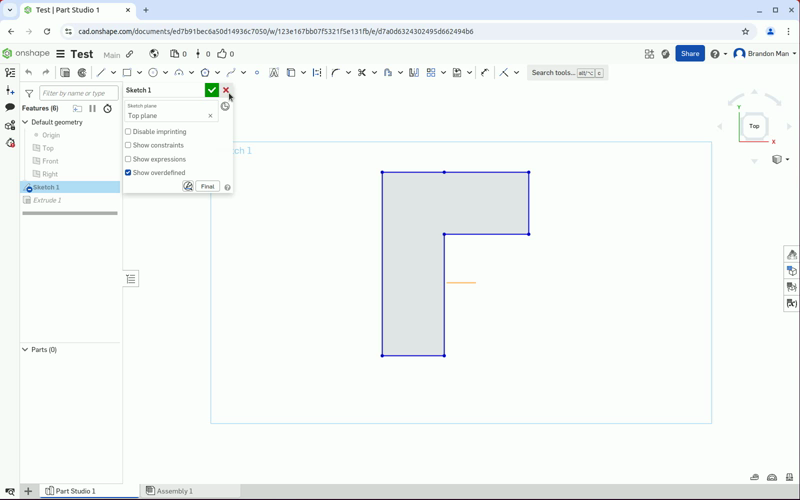
click(229, 92)
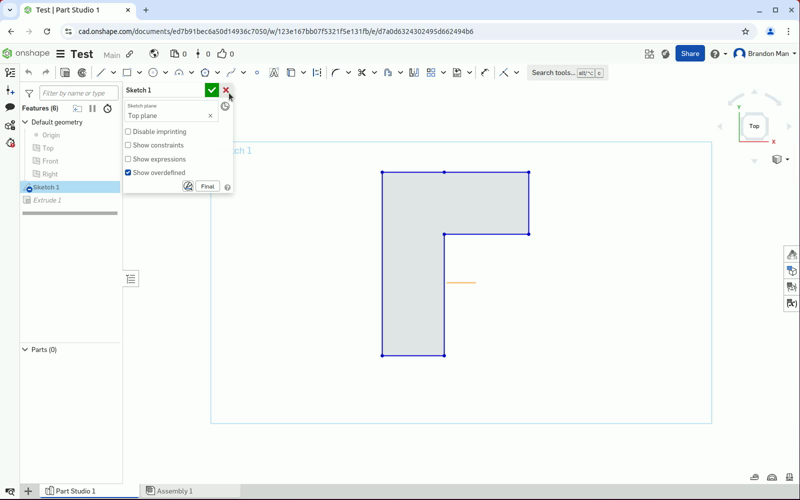
key(shift+s)
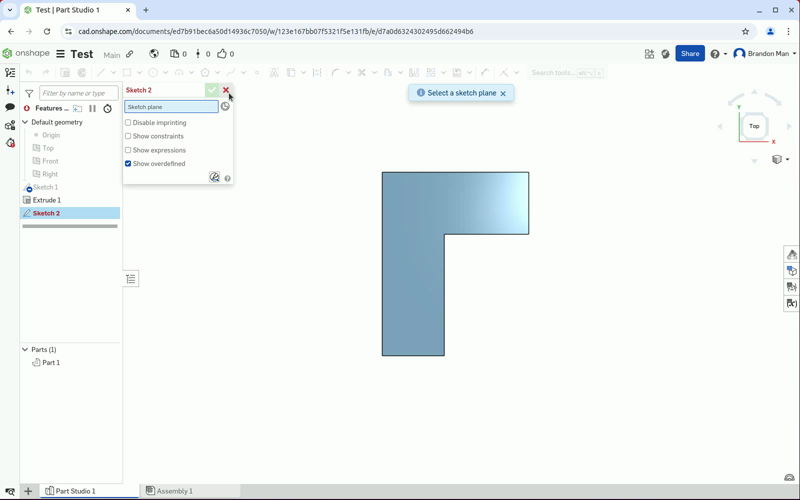
mouse_move(73, 150)
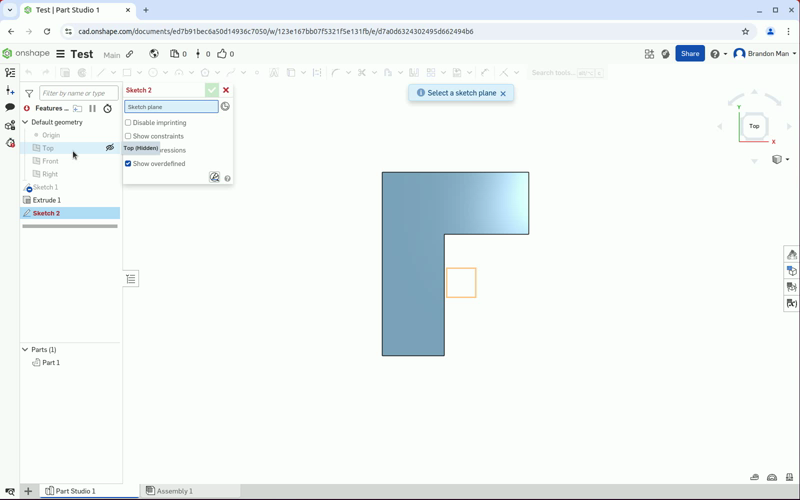
click(73, 150)
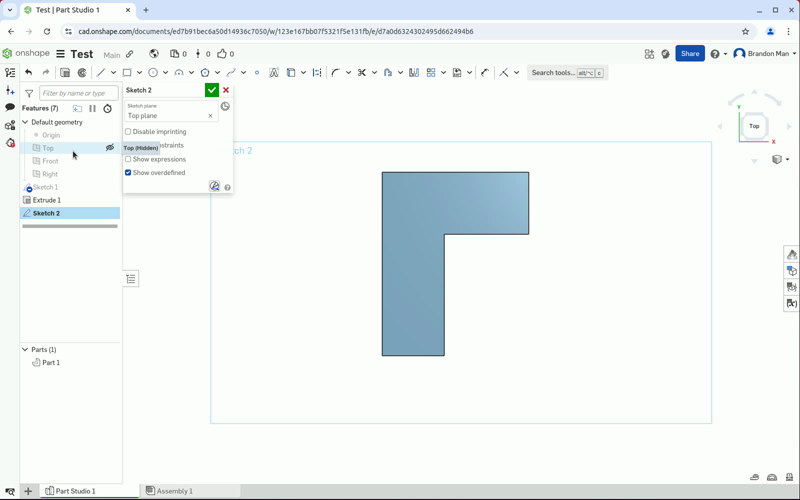
mouse_move(73, 352)
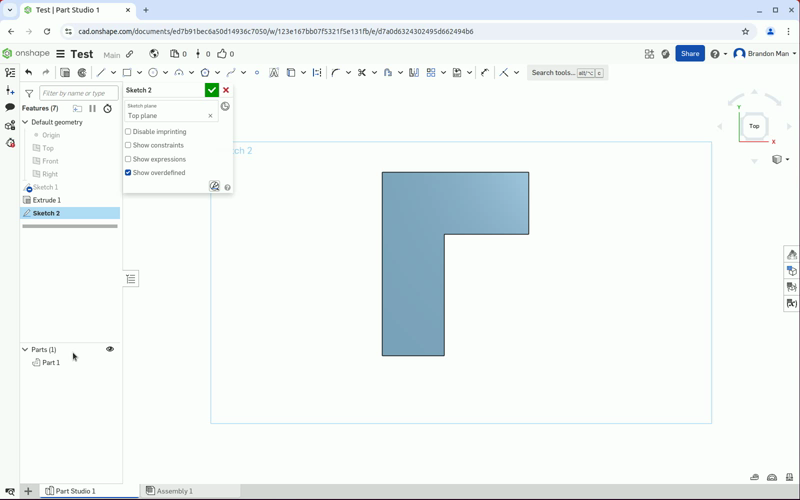
key(y)
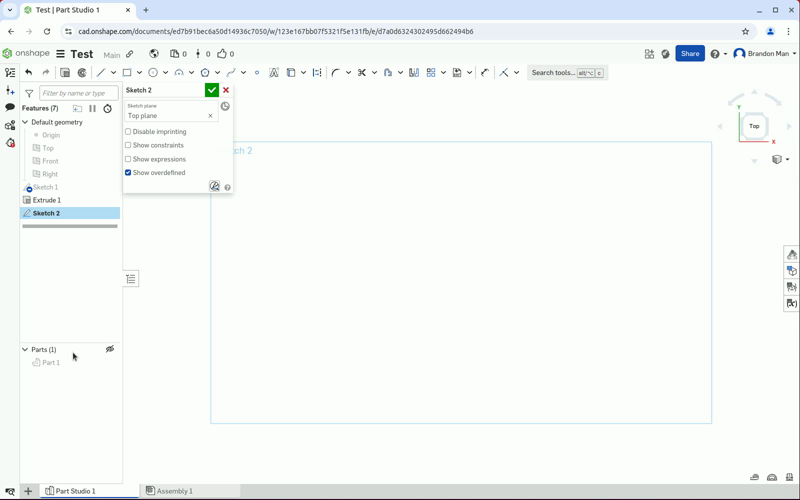
key(l)
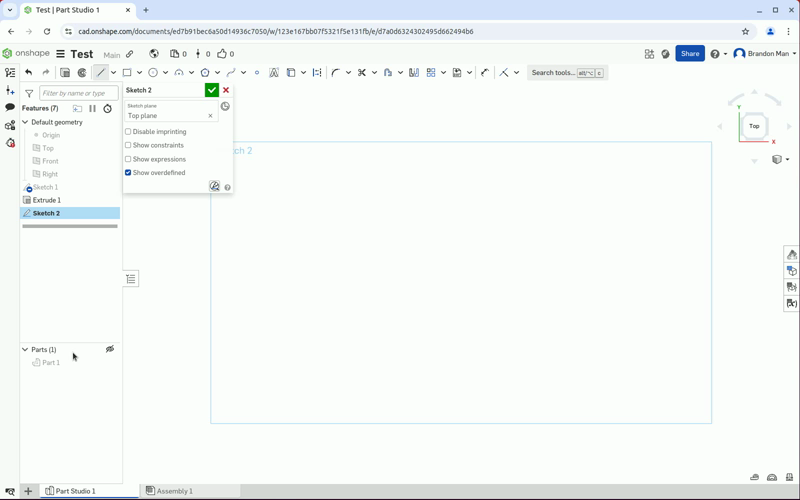
key_down(shift)
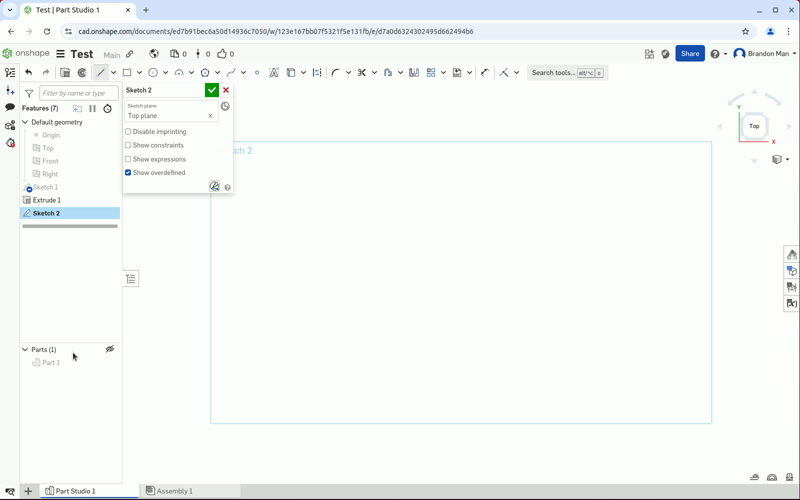
mouse_move(382, 355)
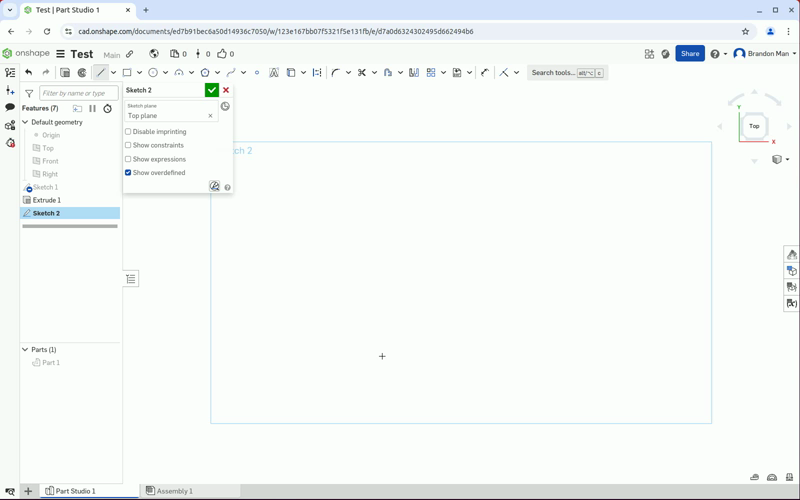
click(382, 355)
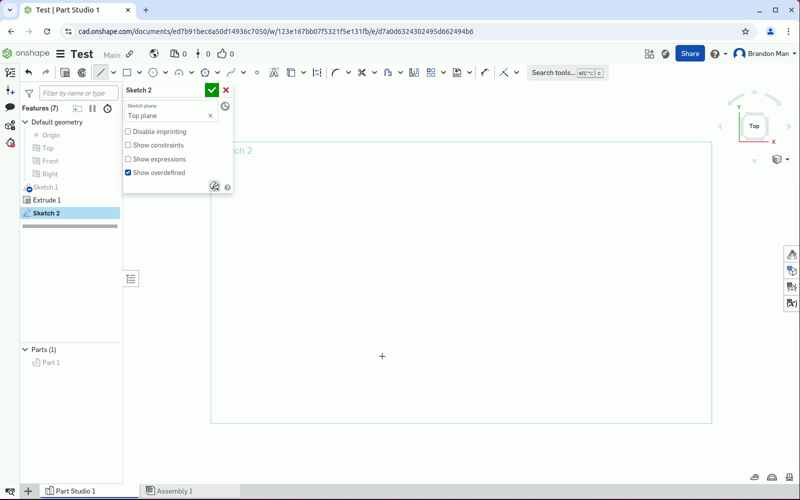
key_up(shift)
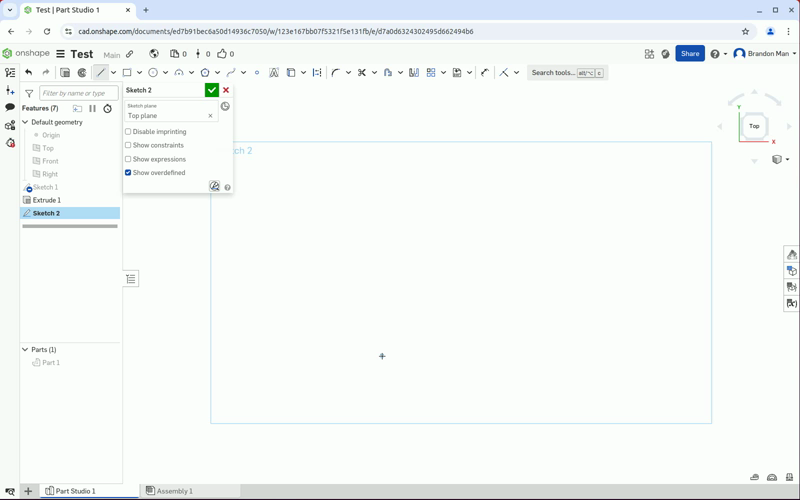
key_down(shift)
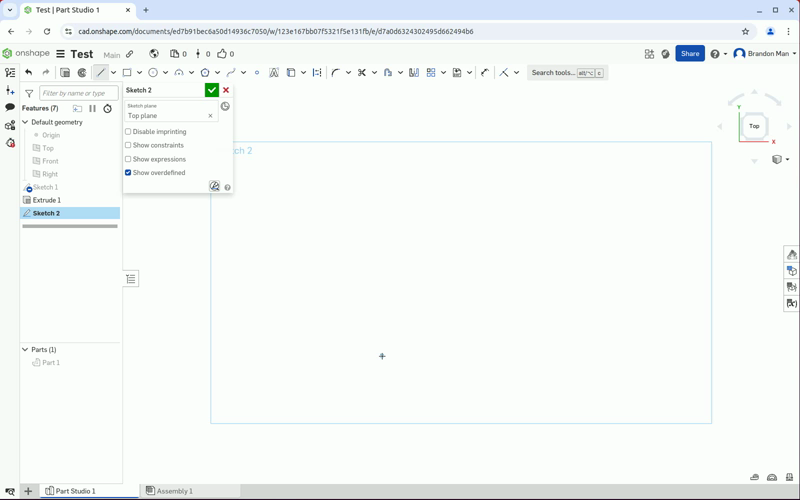
mouse_move(444, 355)
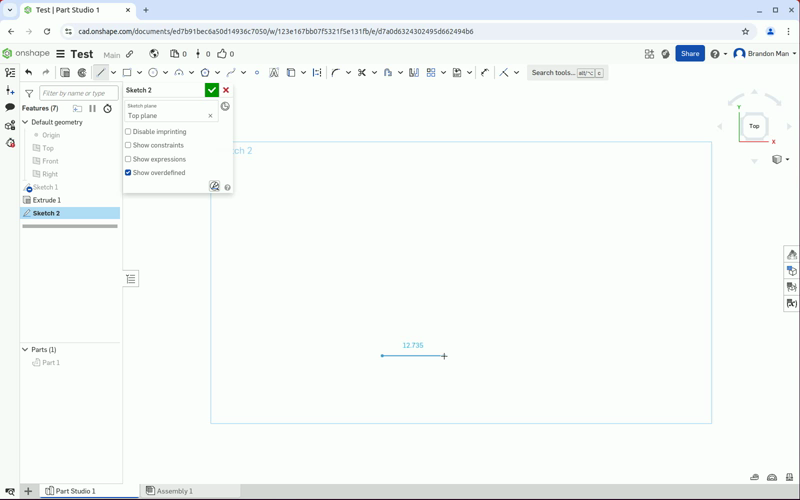
click(444, 355)
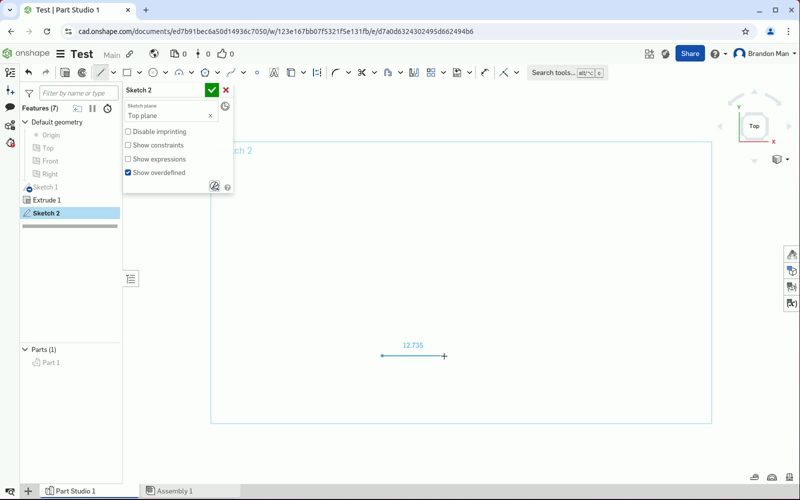
key_up(shift)
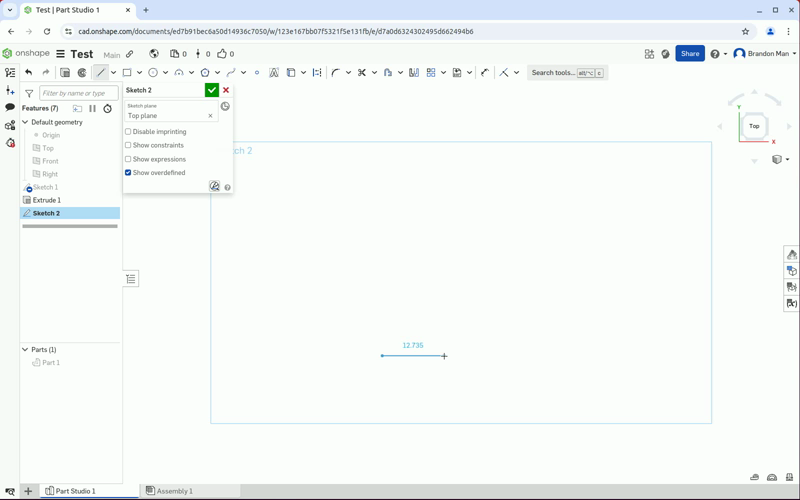
key_down(shift)
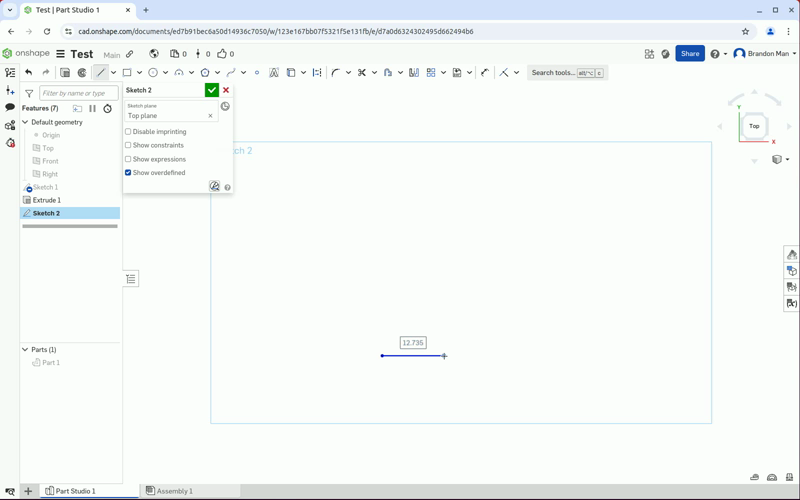
mouse_move(444, 234)
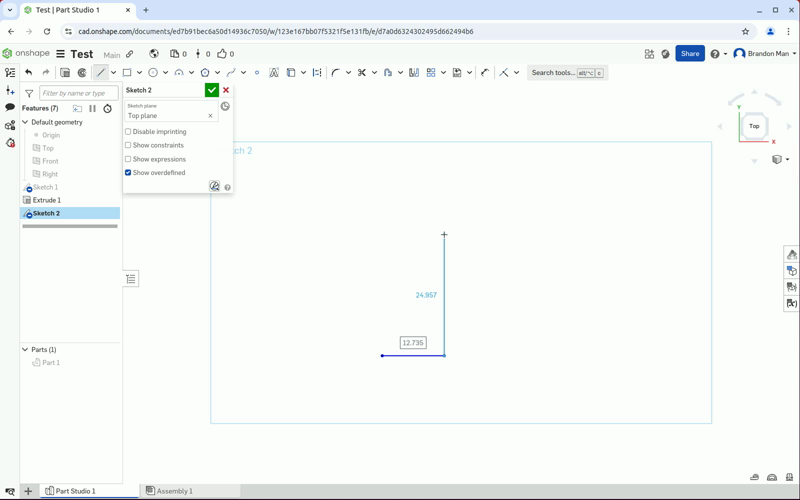
click(444, 234)
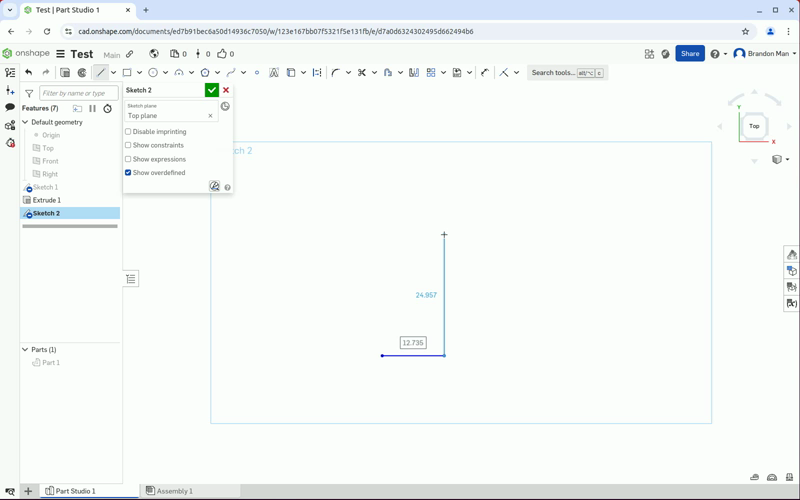
key_up(shift)
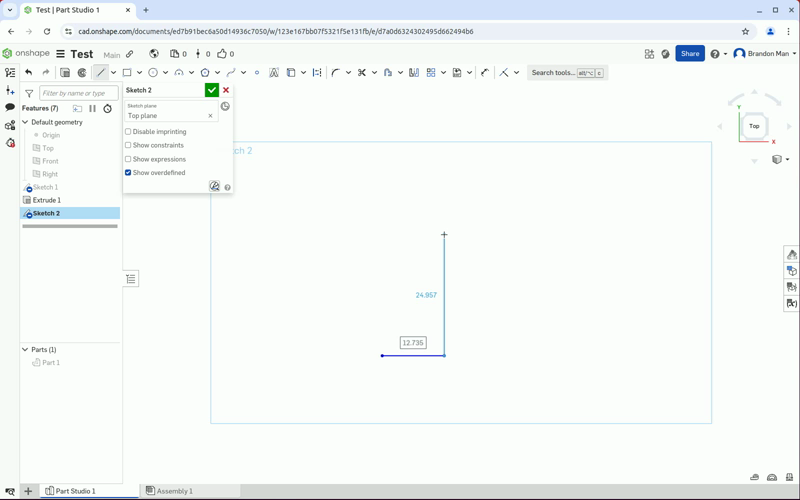
key_down(shift)
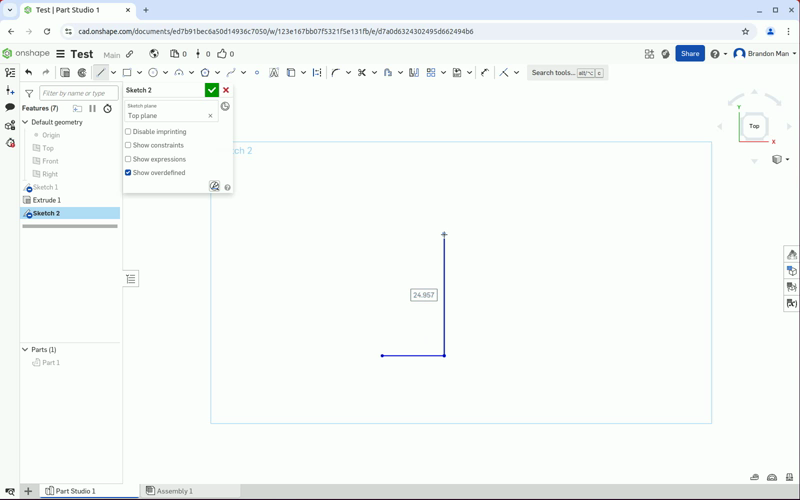
mouse_move(528, 234)
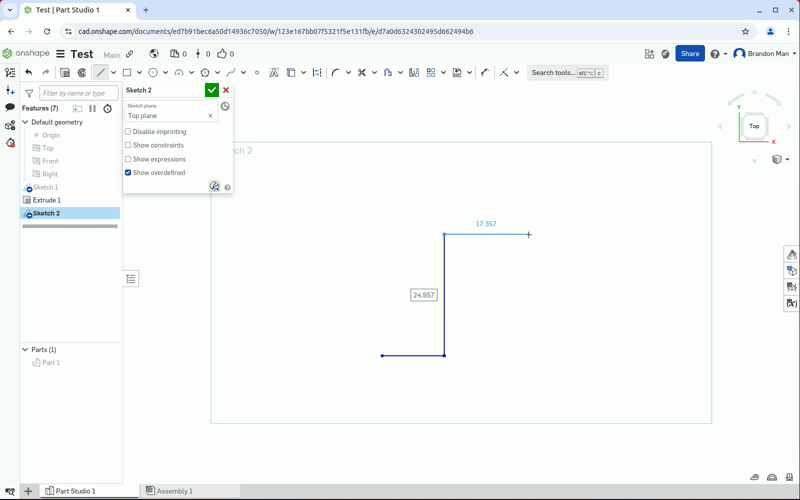
click(528, 234)
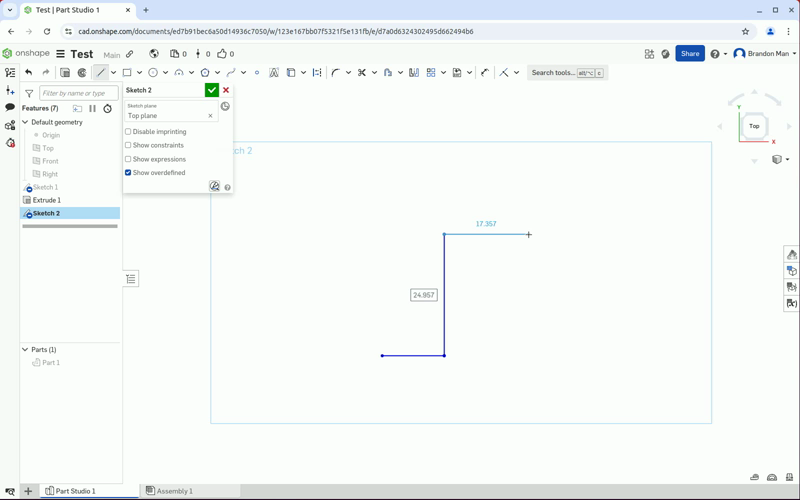
key_up(shift)
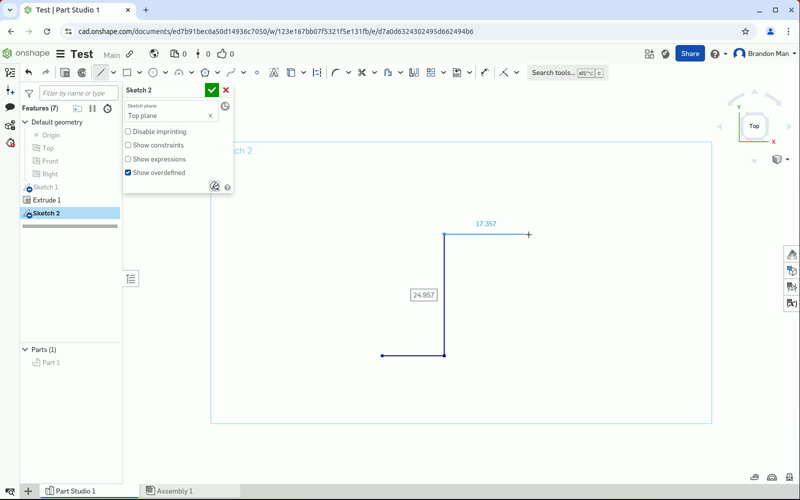
key_down(shift)
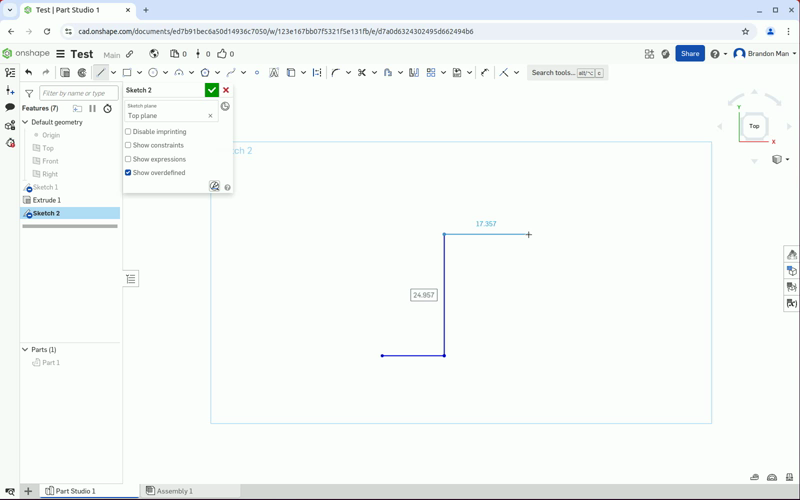
mouse_move(528, 172)
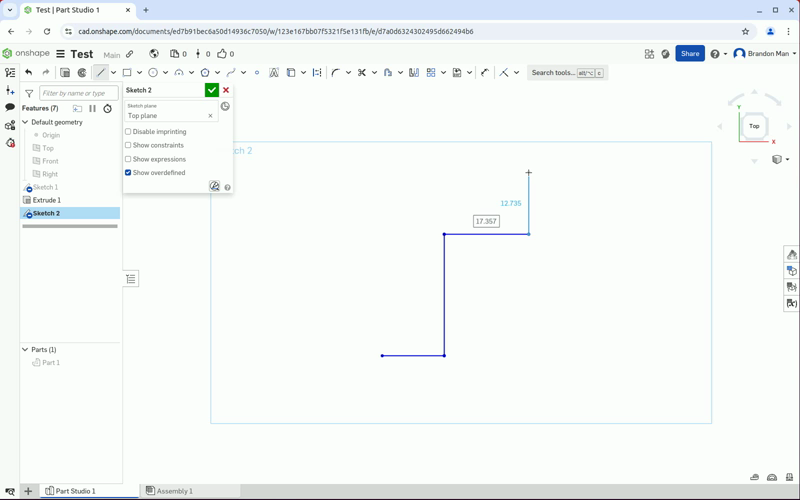
click(528, 172)
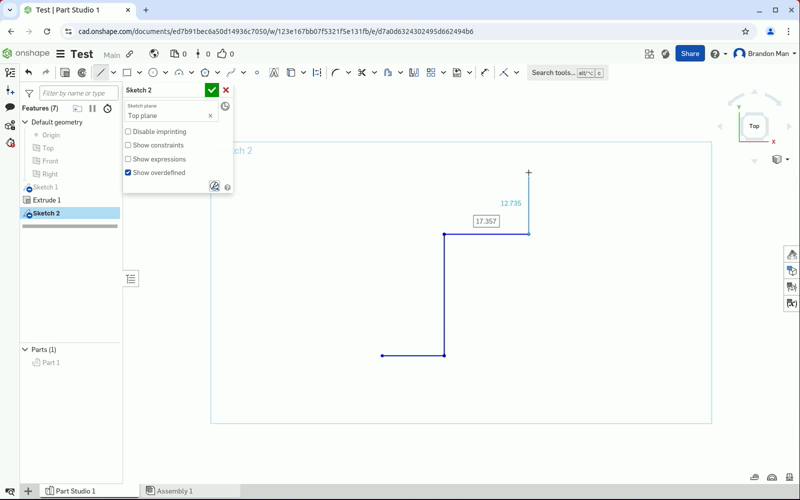
key_up(shift)
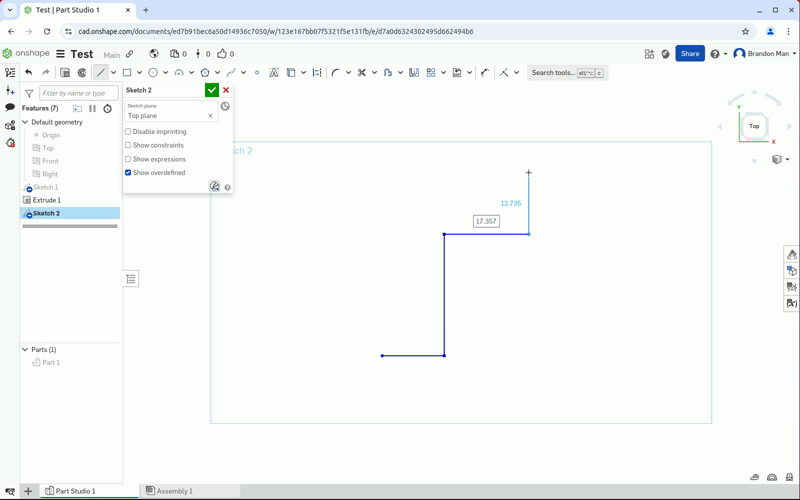
key_down(shift)
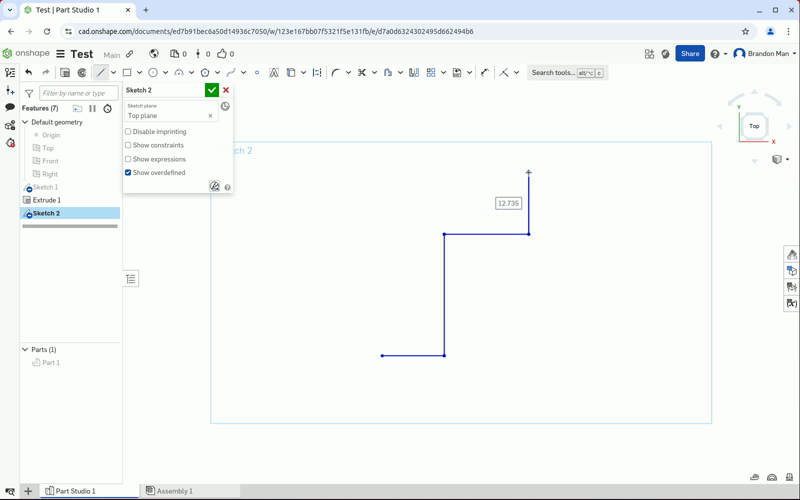
mouse_move(444, 172)
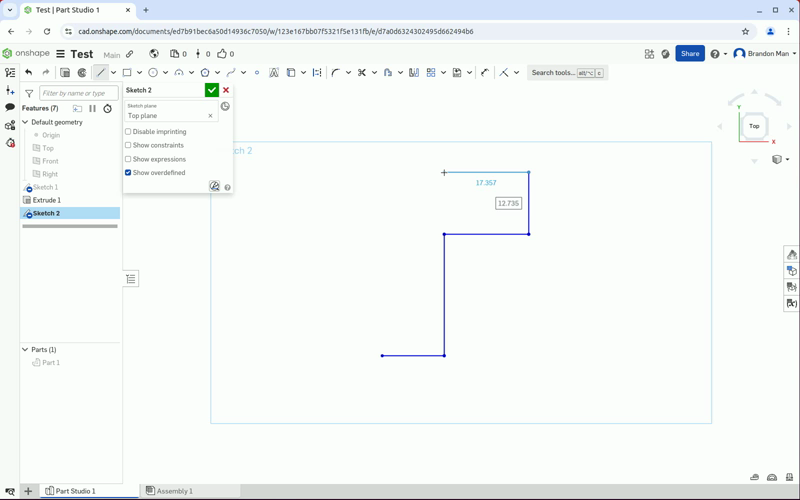
click(444, 172)
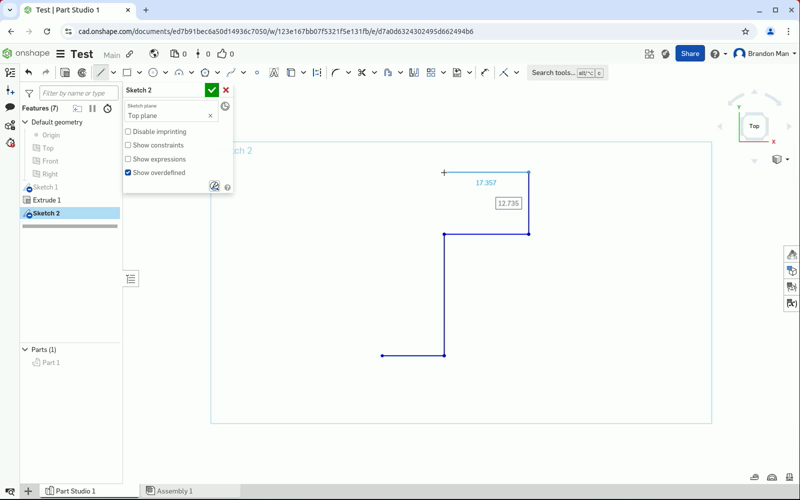
key_up(shift)
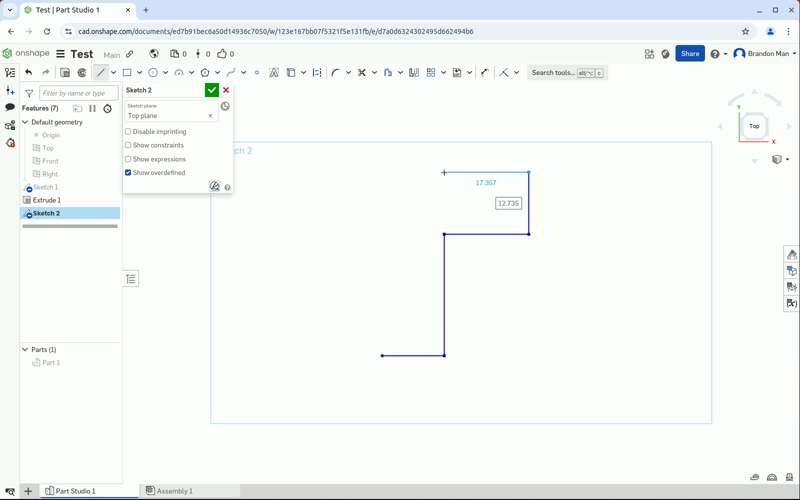
key_down(shift)
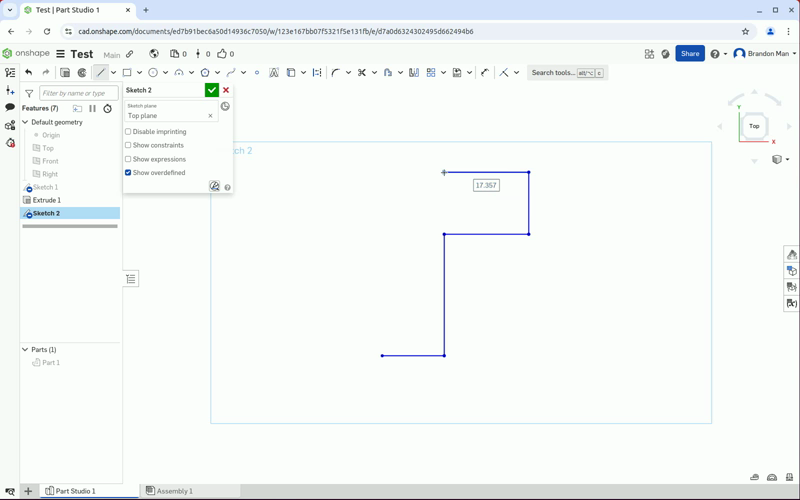
mouse_move(382, 172)
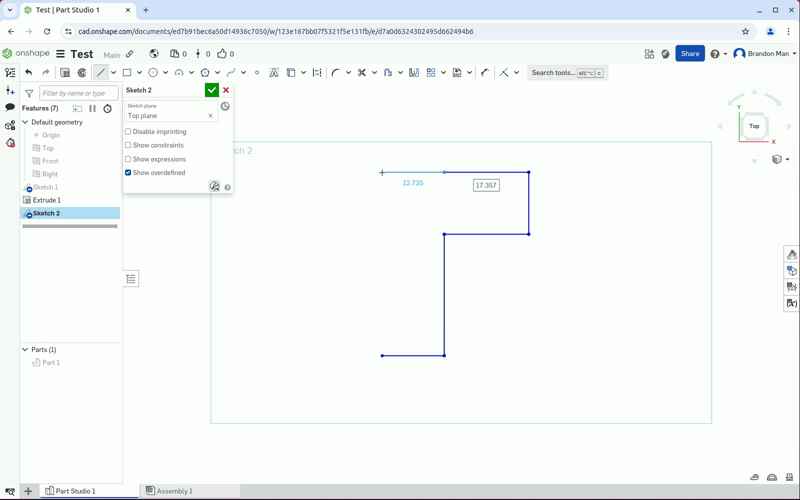
click(382, 172)
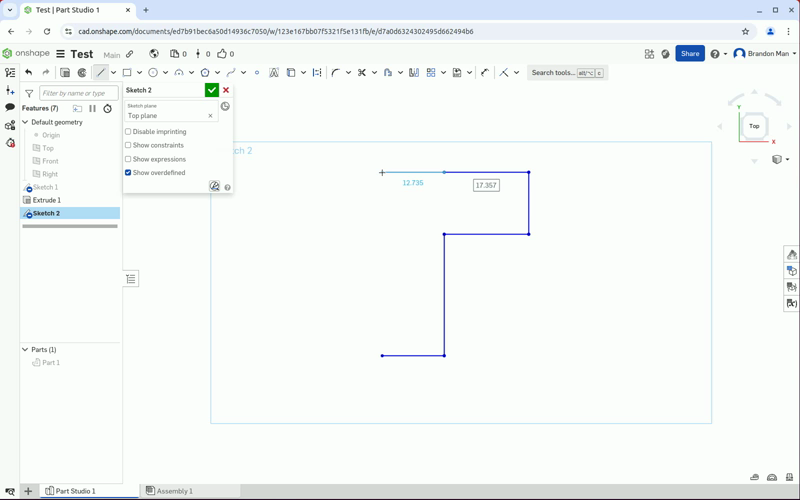
key_up(shift)
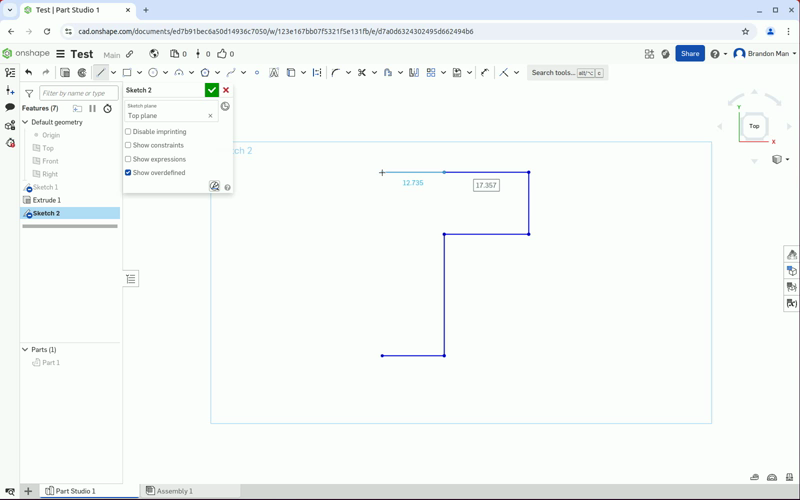
key_down(shift)
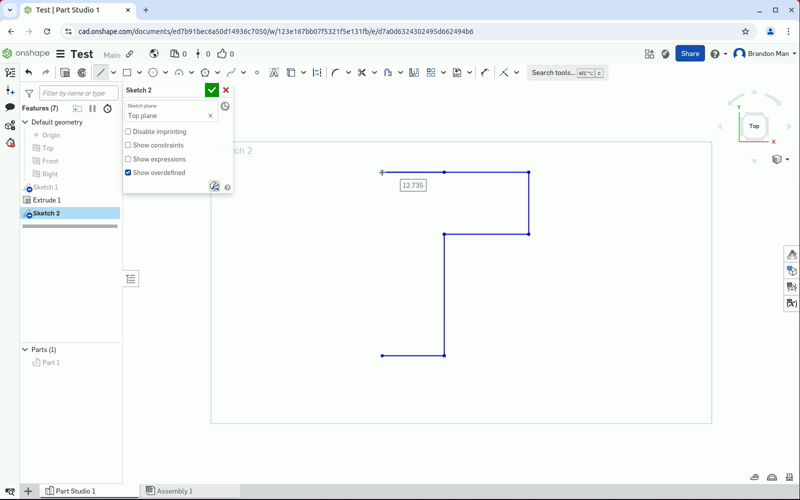
mouse_move(382, 355)
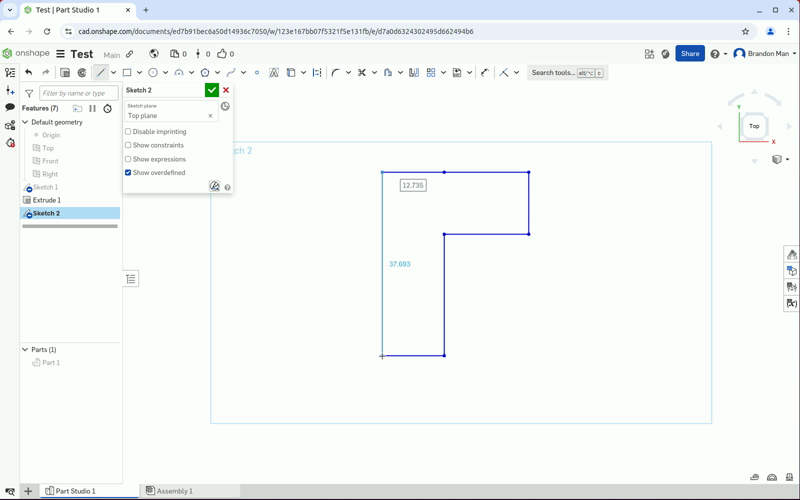
key_up(shift)
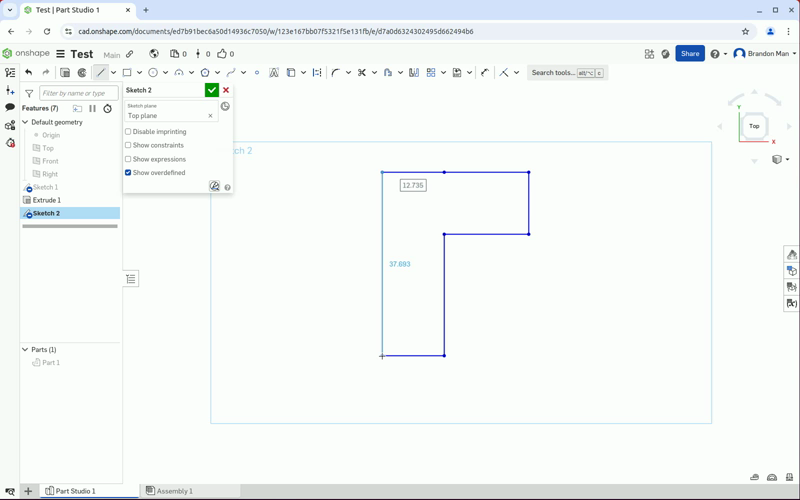
click(382, 355)
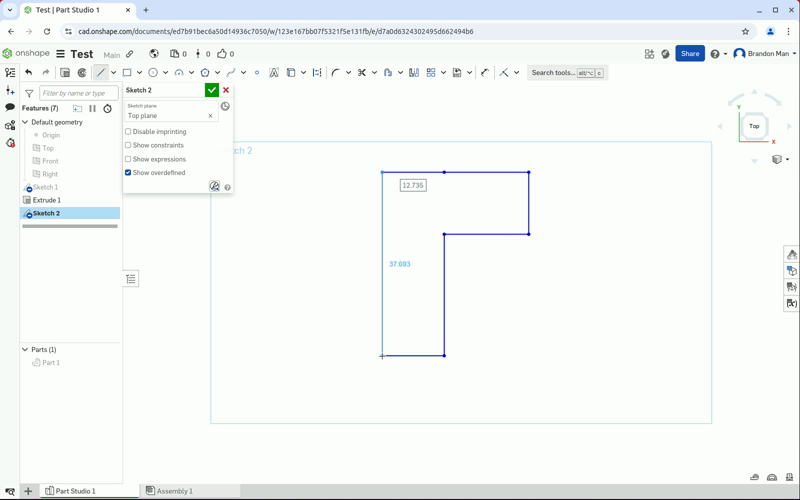
key(esc)
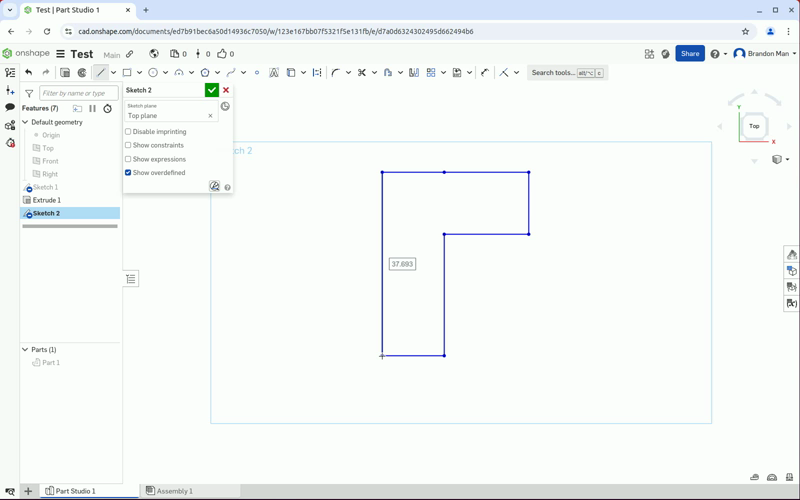
mouse_move(452, 210)
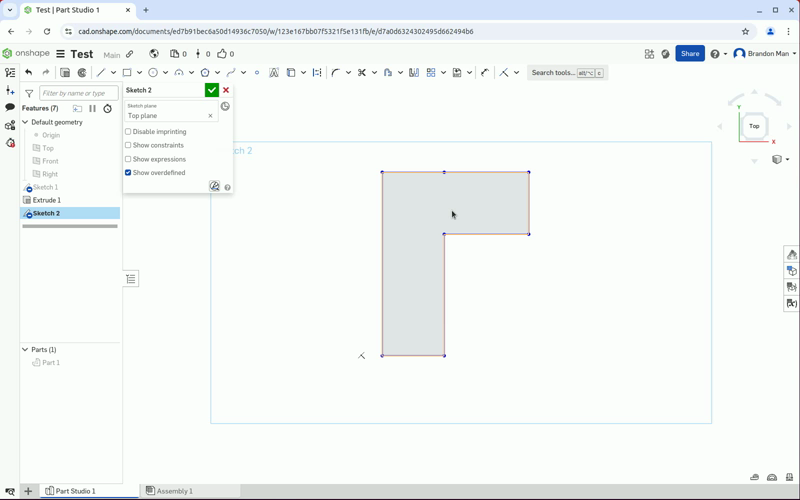
click(452, 210)
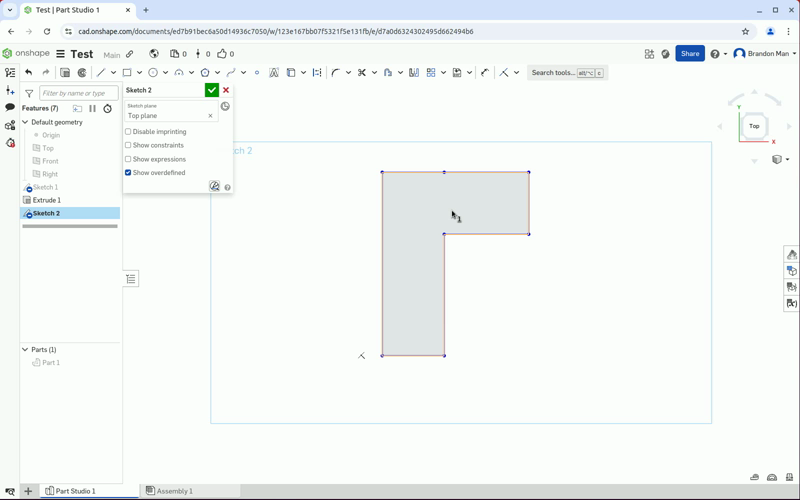
mouse_move(73, 352)
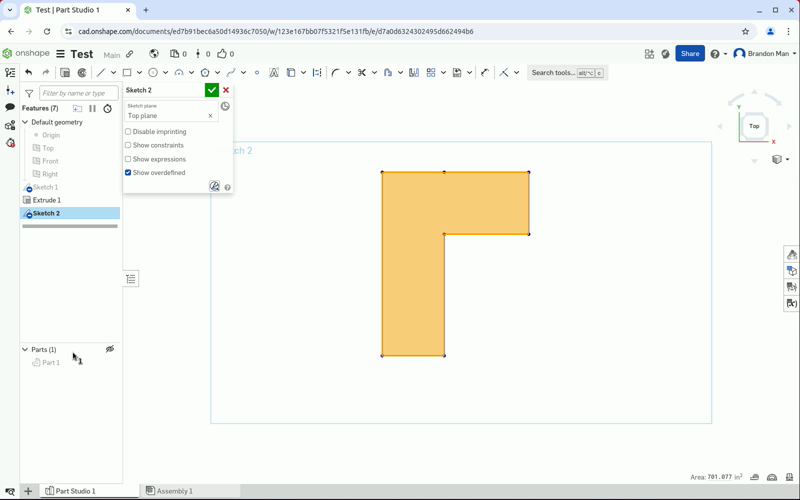
key(shift+y)
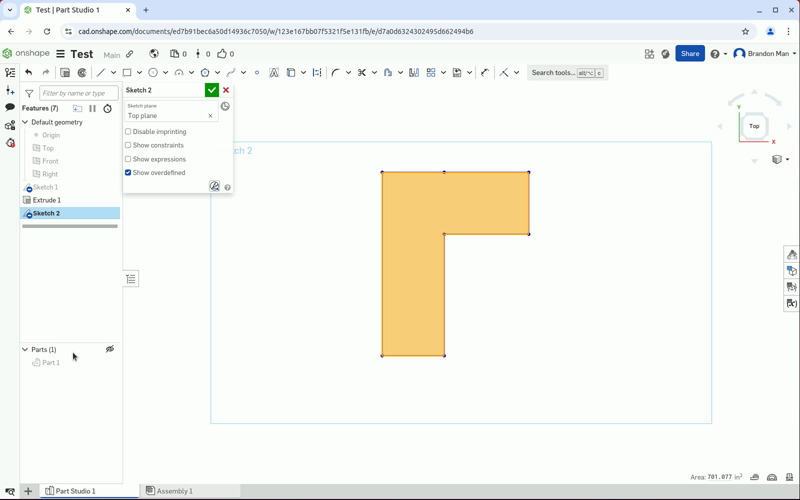
key(shift+e)
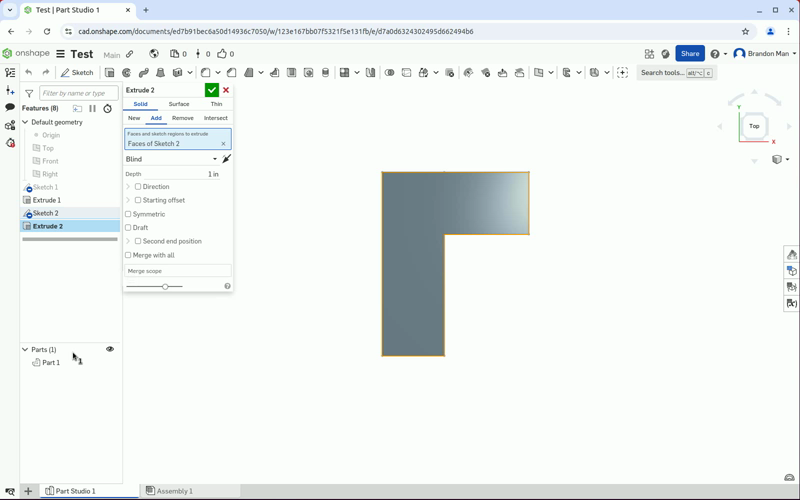
mouse_move(143, 106)
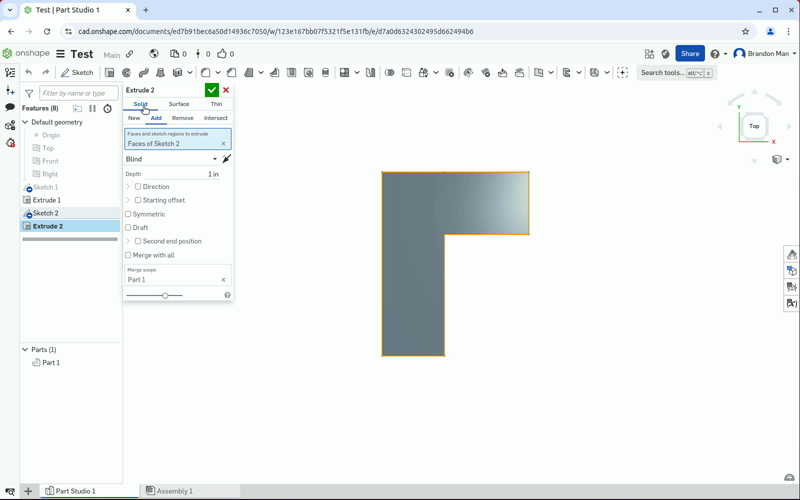
click(143, 106)
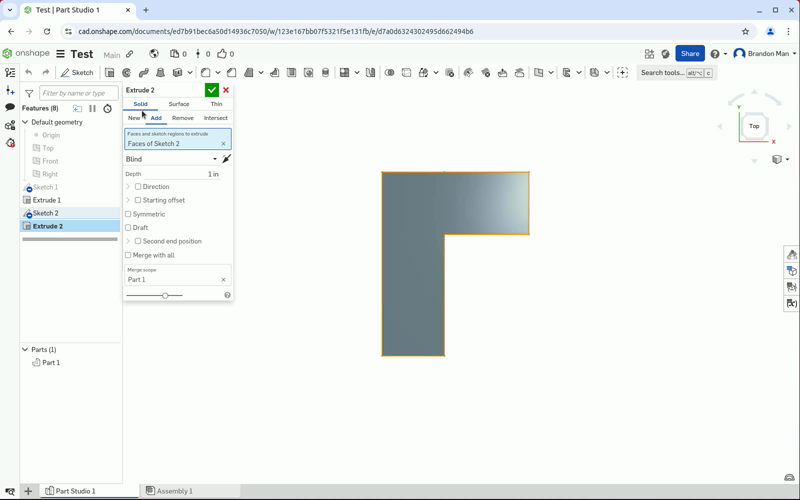
mouse_move(137, 120)
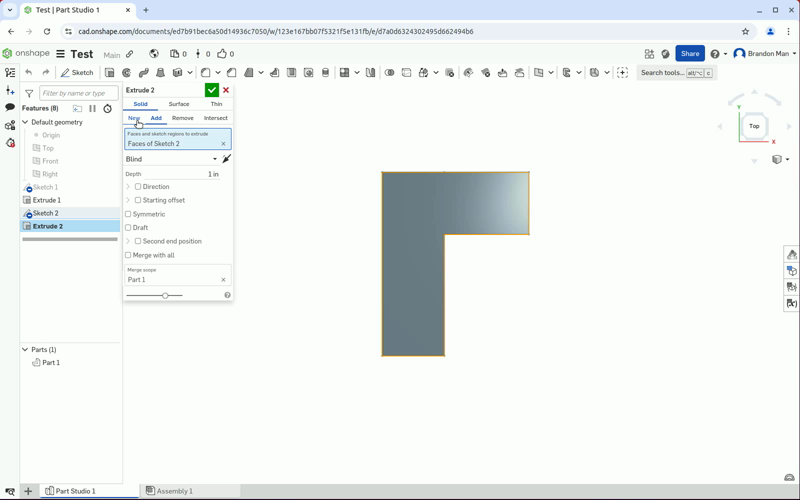
click(137, 120)
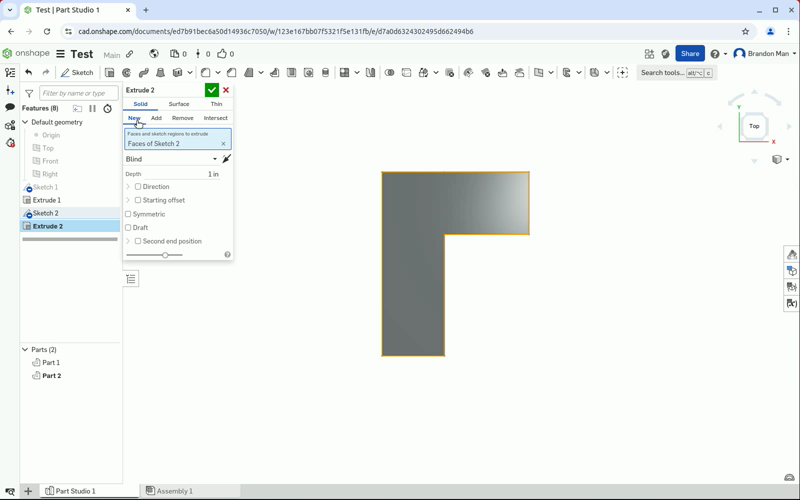
key(tab, 4)
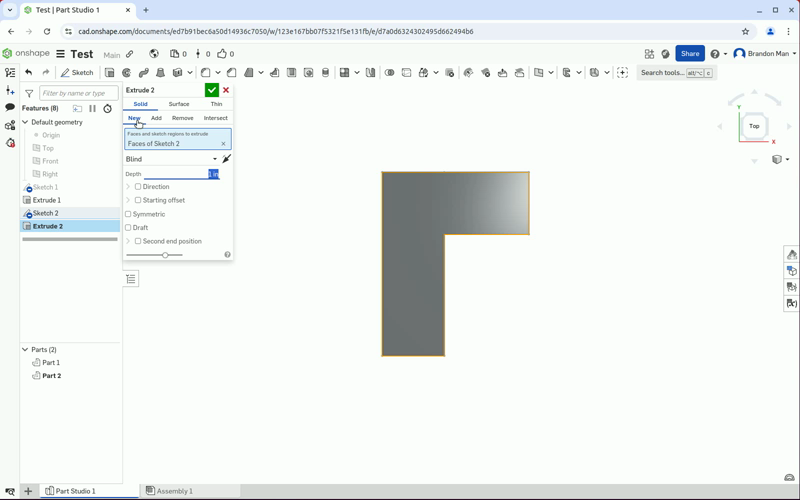
text(0.481)
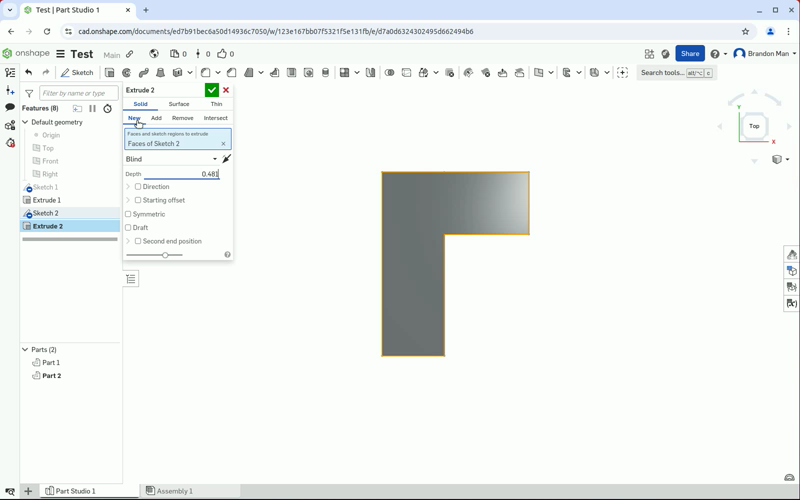
key(enter)
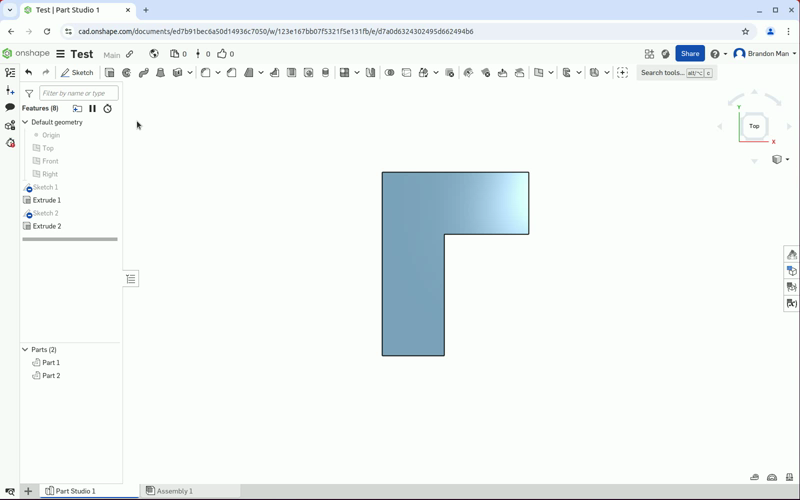
key(shift+h)
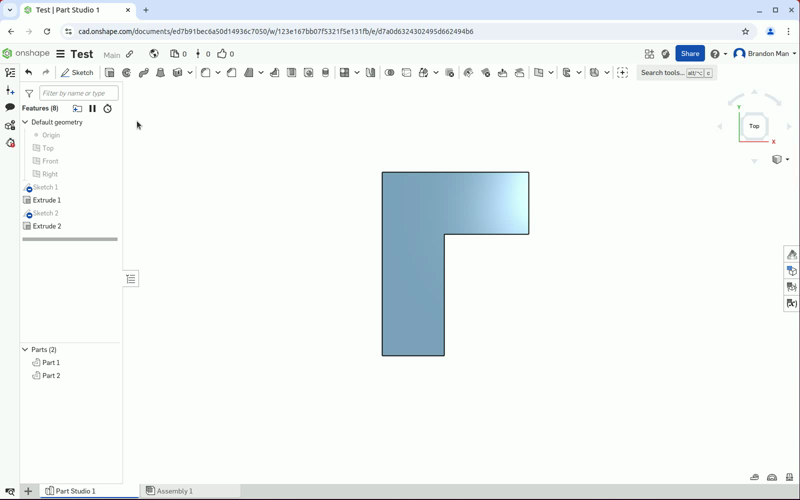
key(shift+h)
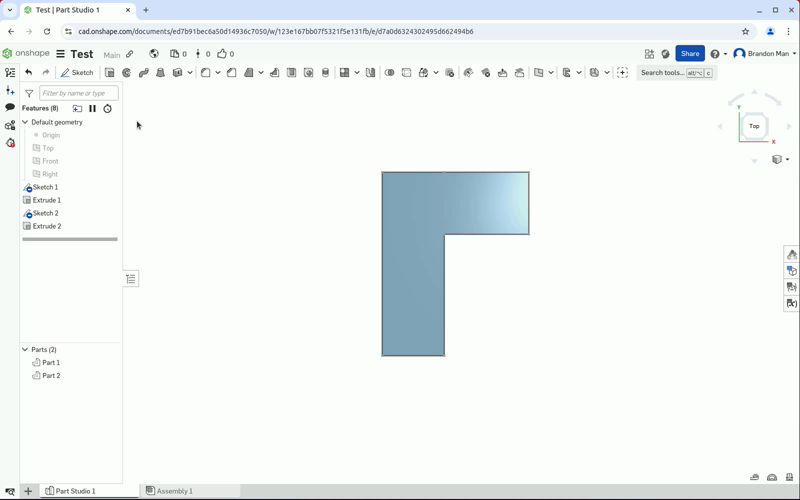
key(shift+7)
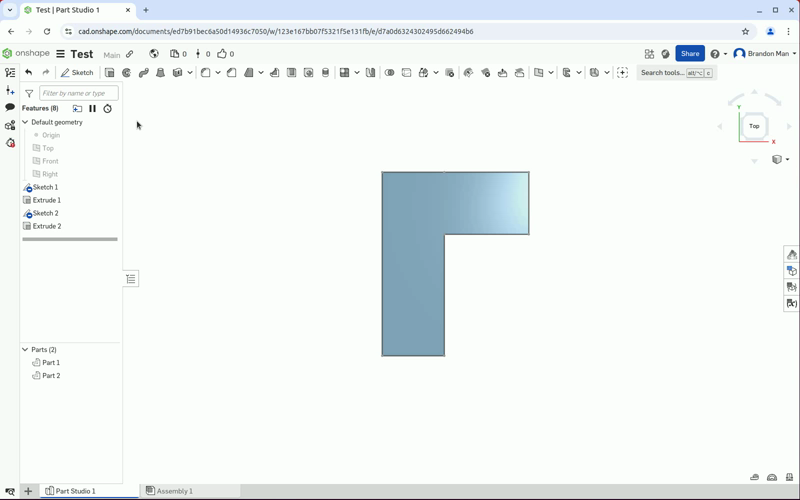
key(up, 3)
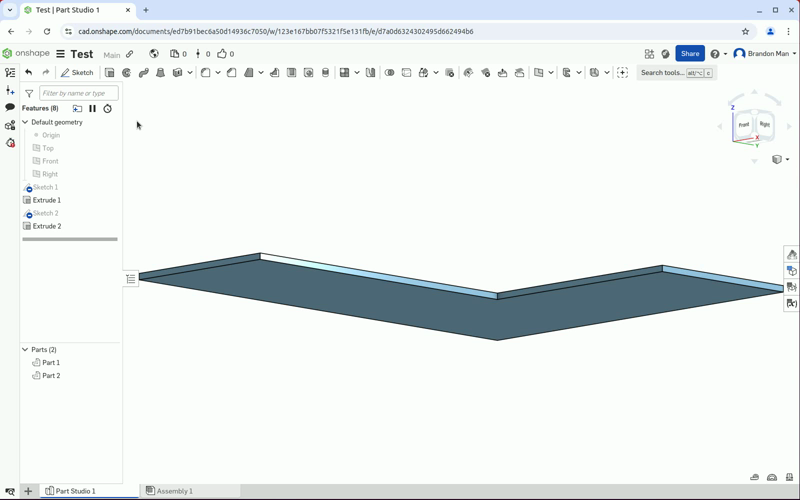
key(left, 3)
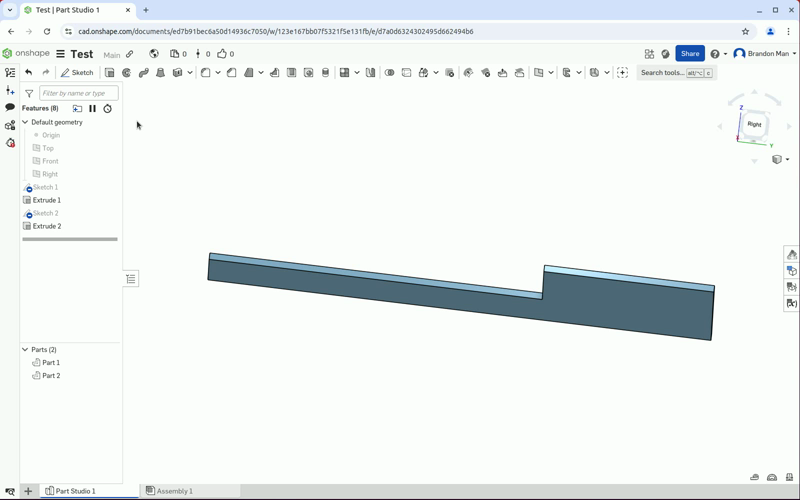
key(right, 3)
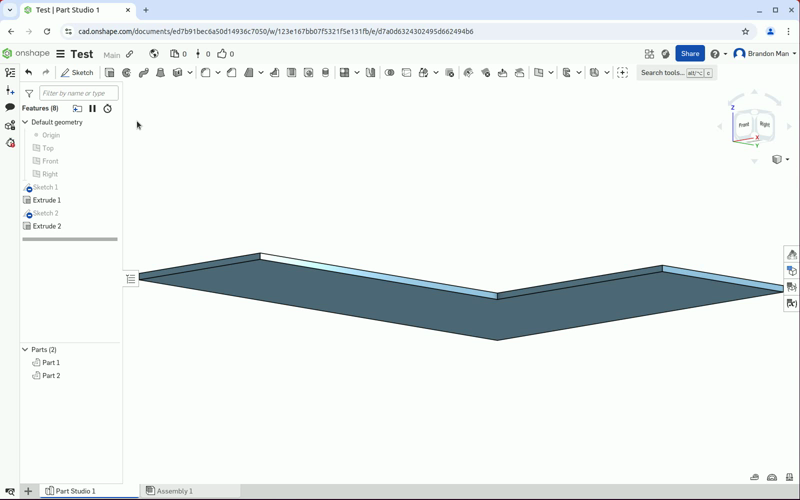
key(down, 3)
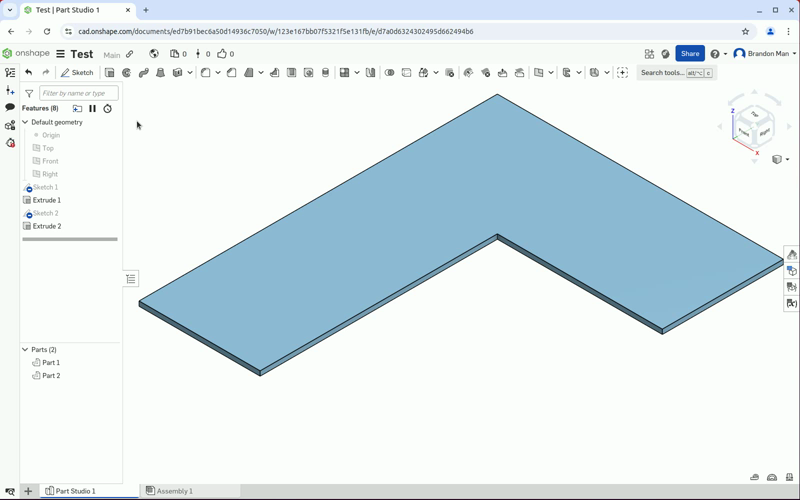
mouse_move(73, 189)
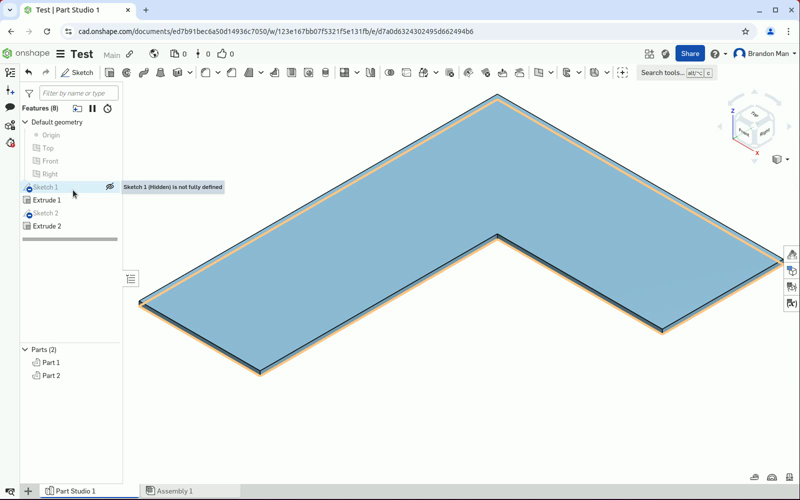
click(73, 189)